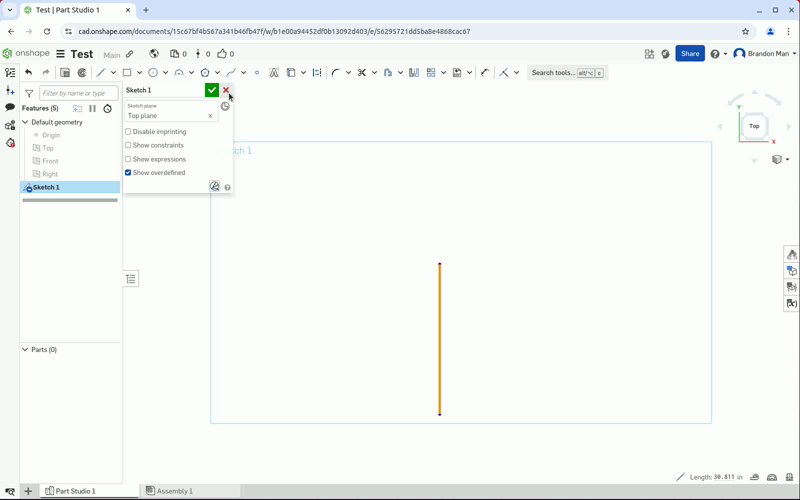
key(shift+h)
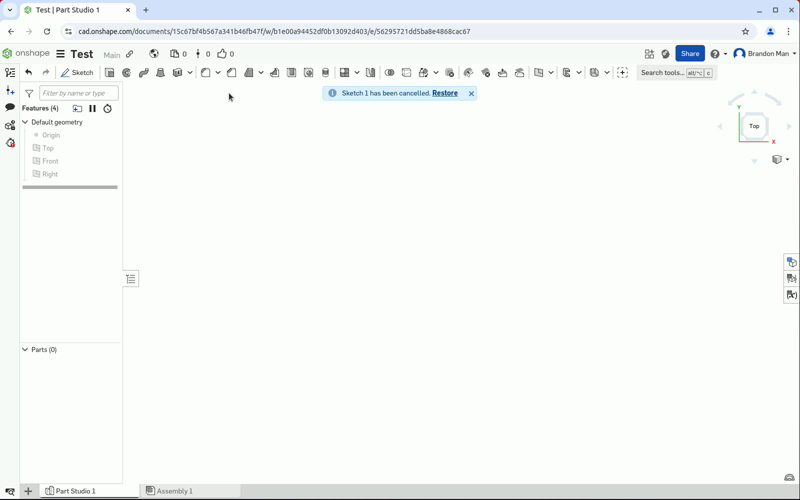
mouse_move(73, 352)
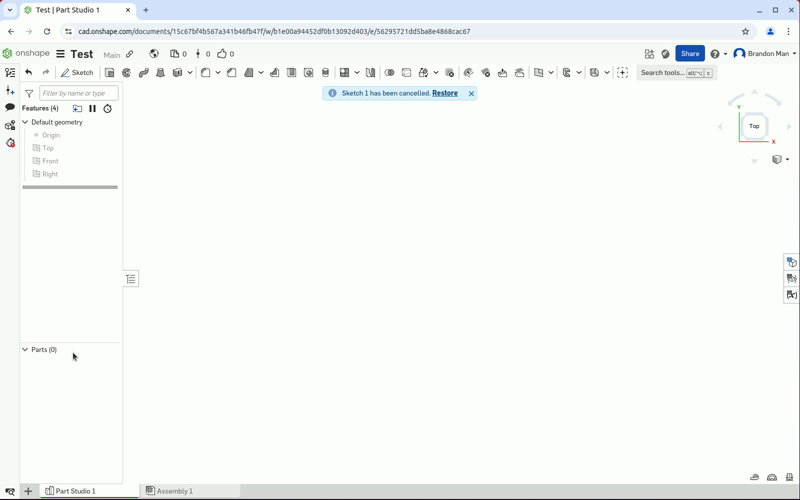
key(y)
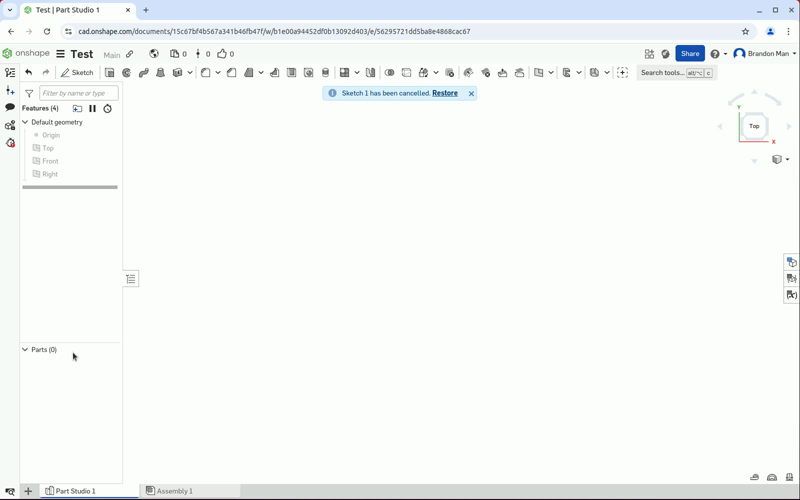
key(shift+p)
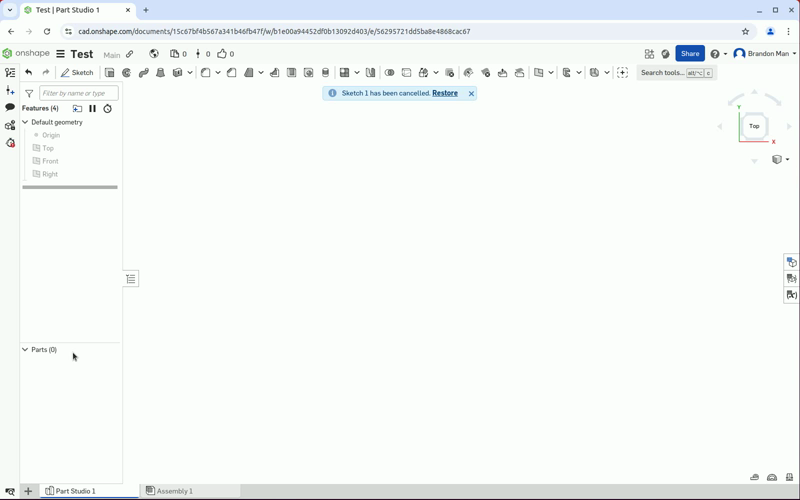
key(space)
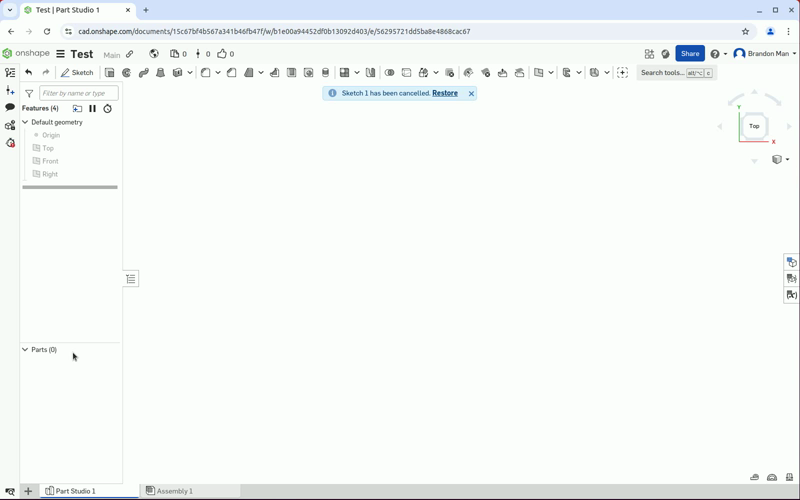
key_down(shift)
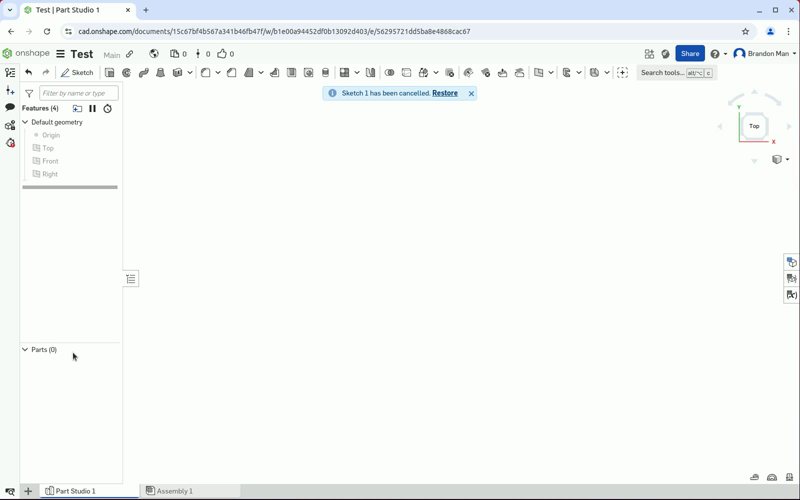
key(up)
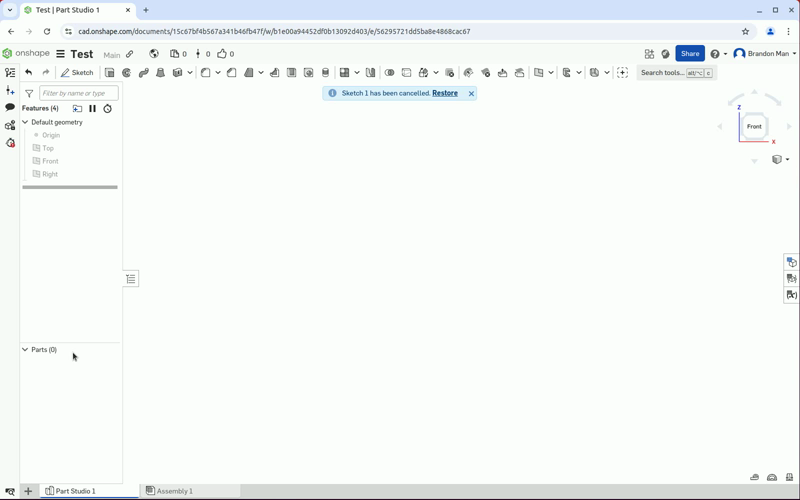
key_up(shift)
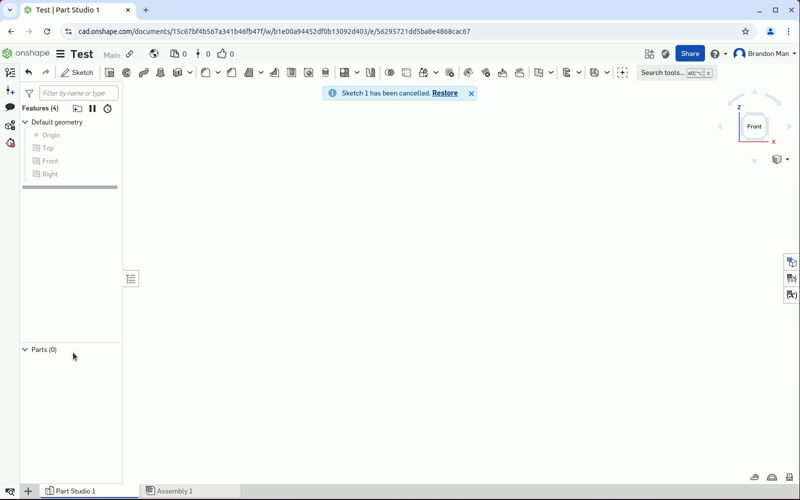
mouse_move(73, 352)
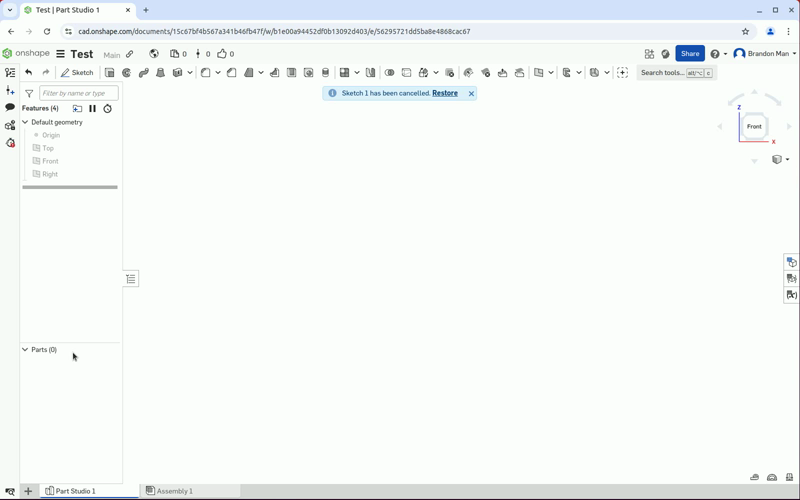
key(shift+y)
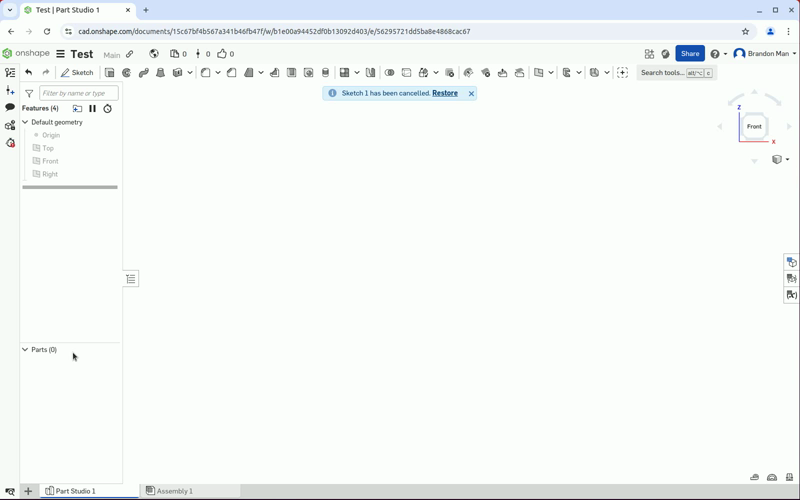
key(shift+s)
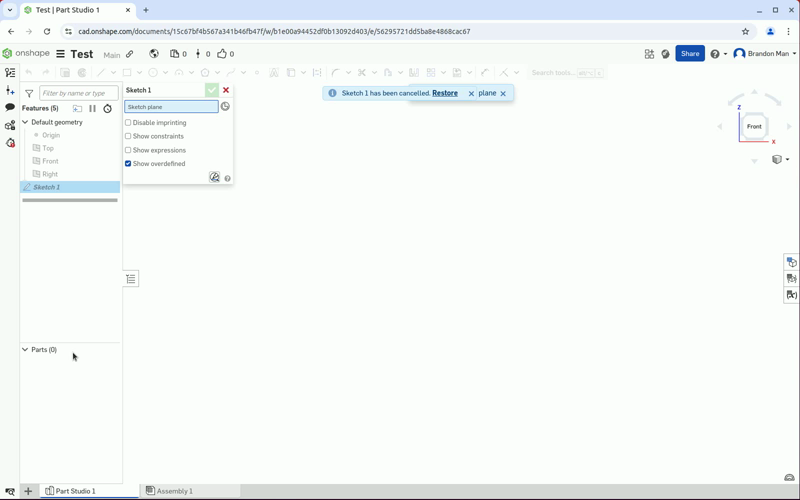
mouse_move(73, 163)
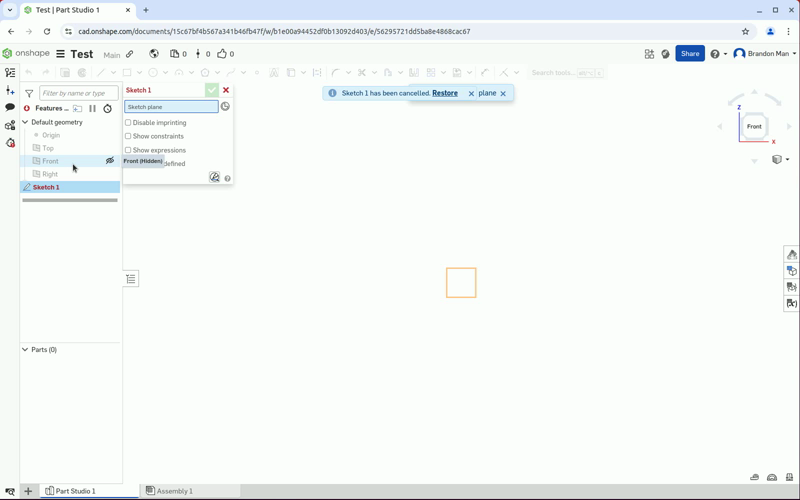
click(73, 163)
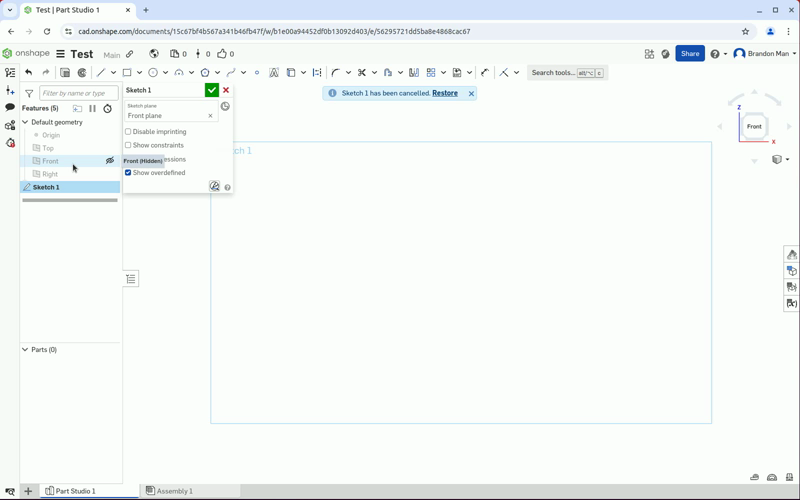
mouse_move(73, 352)
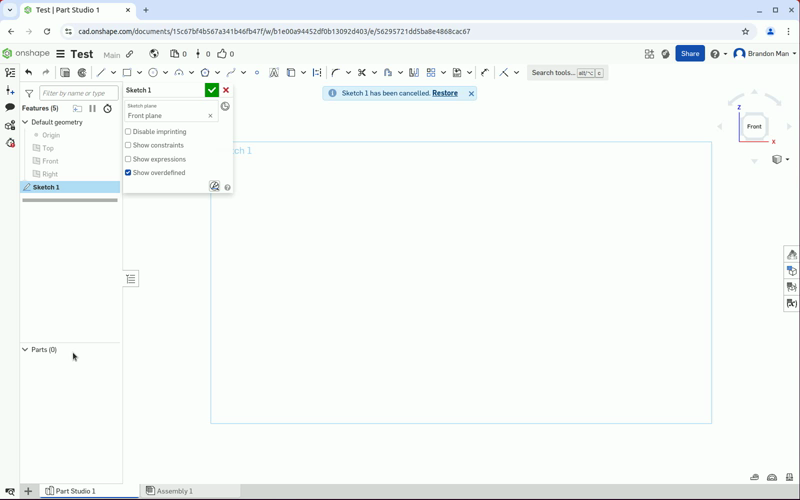
key(y)
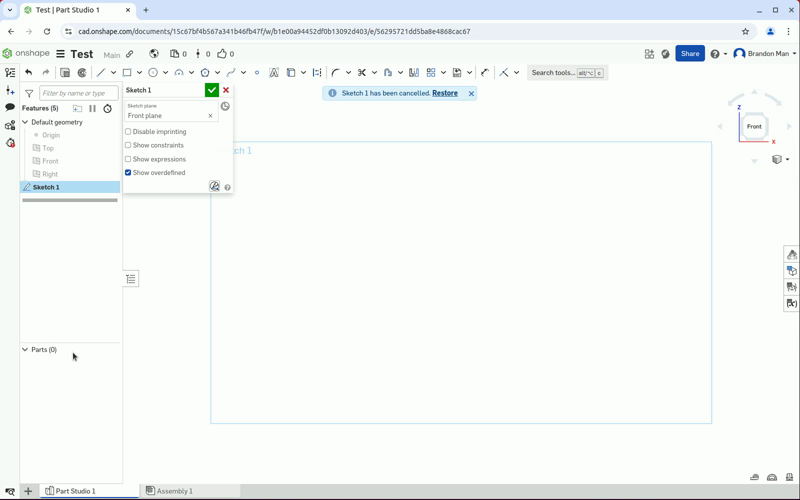
key(c)
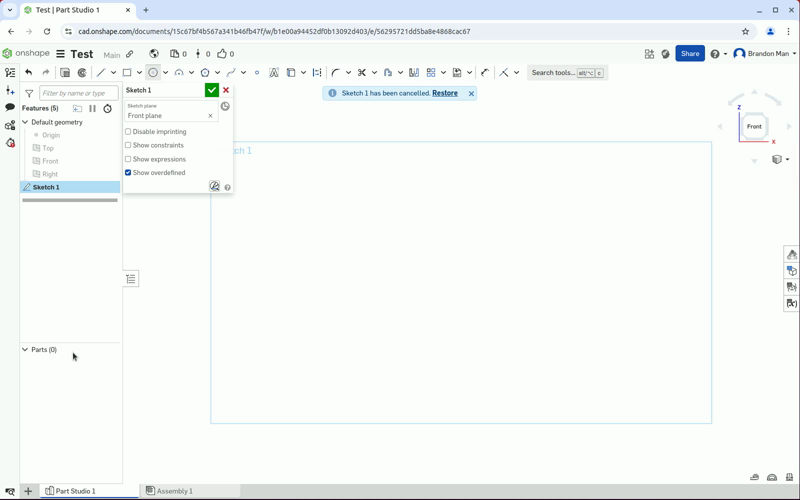
key_down(shift)
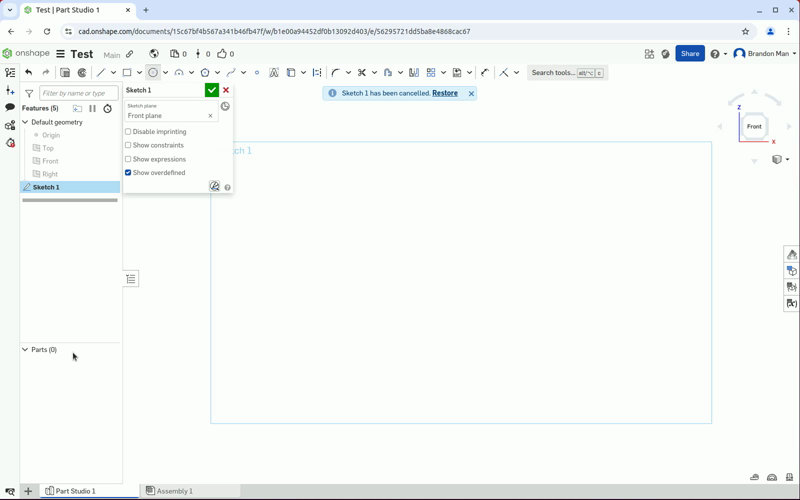
mouse_move(461, 282)
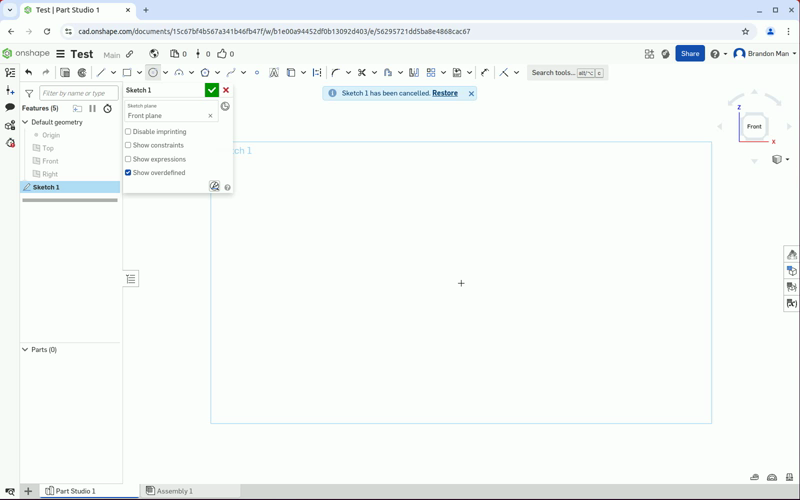
click(461, 282)
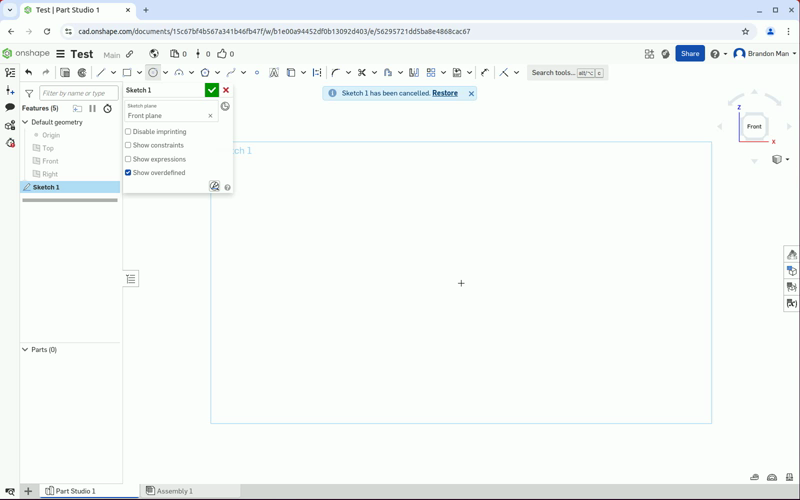
key_up(shift)
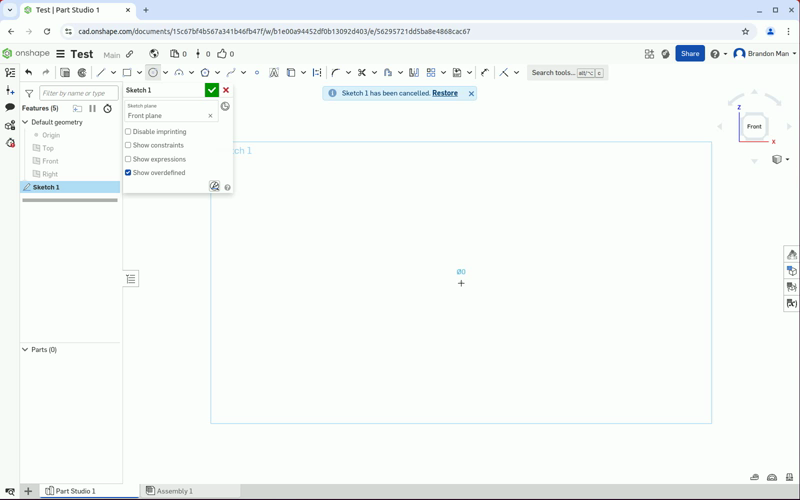
mouse_move(497, 282)
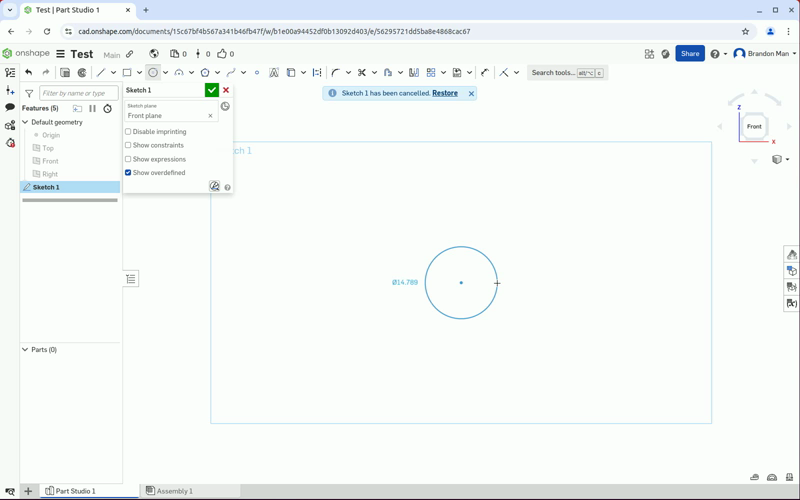
click(497, 282)
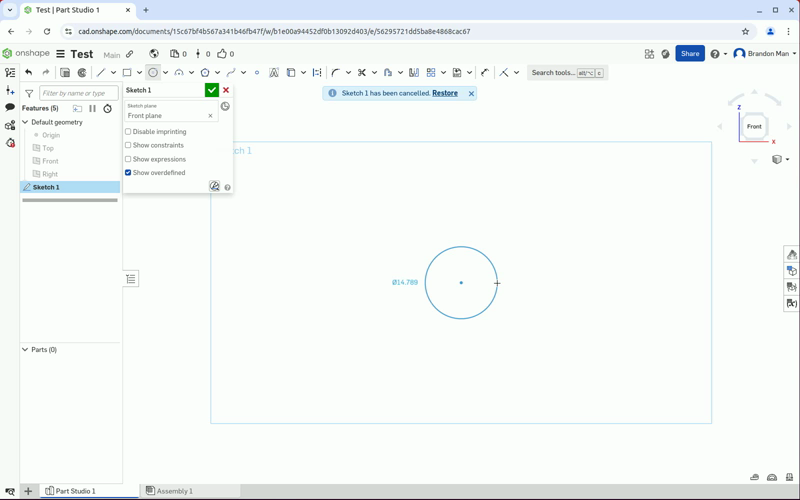
key(esc)
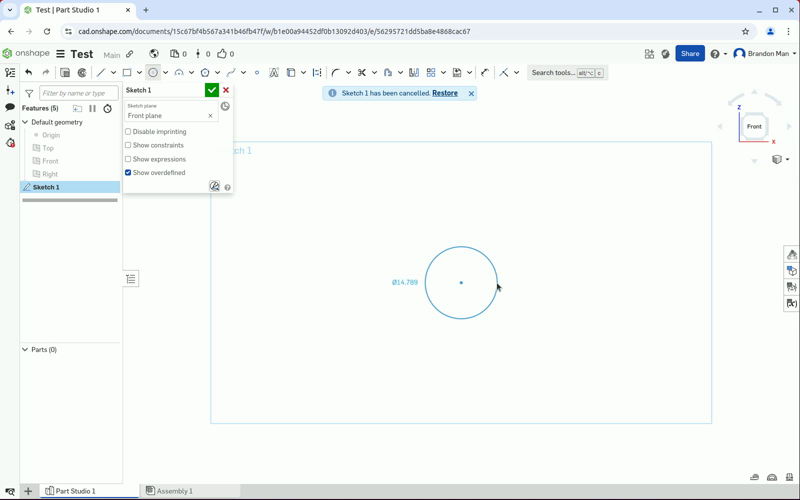
key(c)
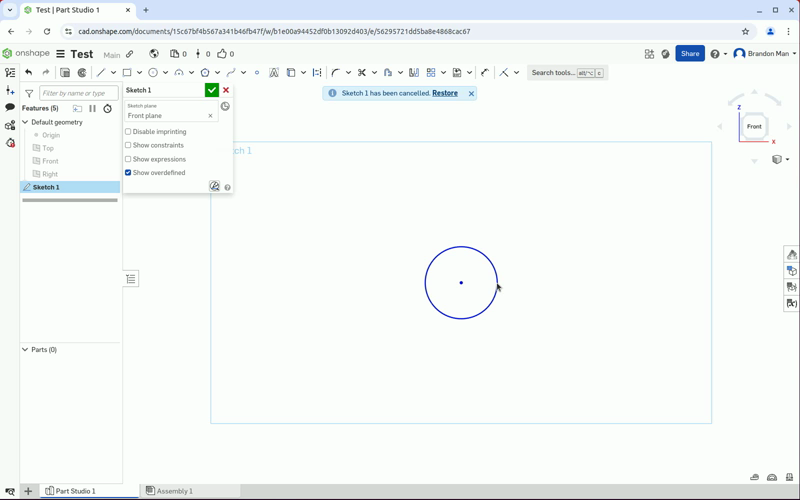
key_down(shift)
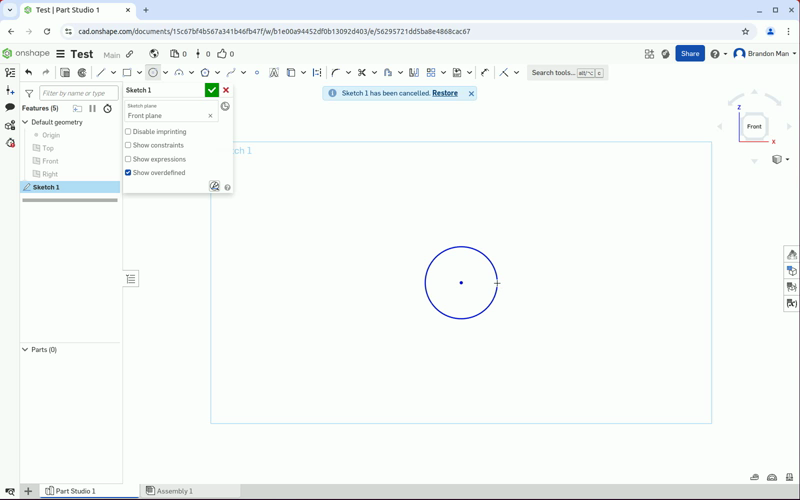
mouse_move(461, 282)
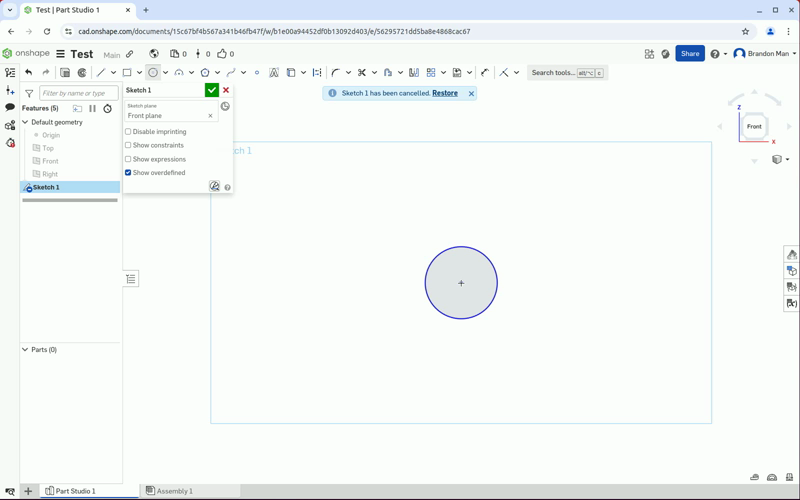
click(461, 282)
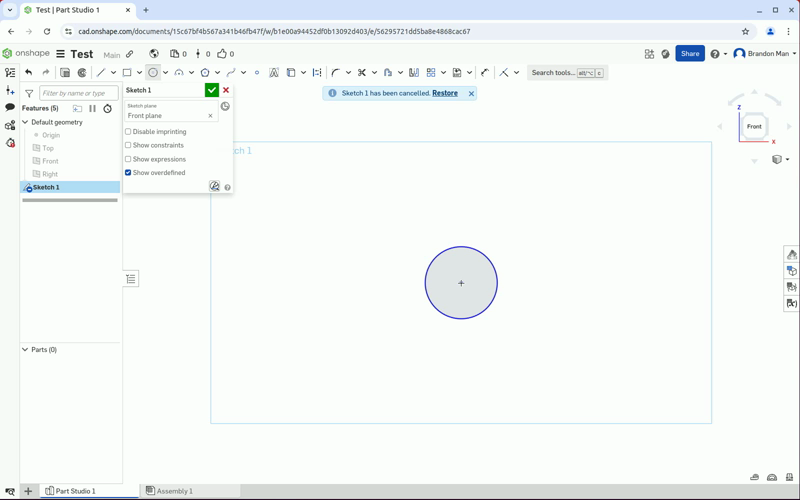
key_up(shift)
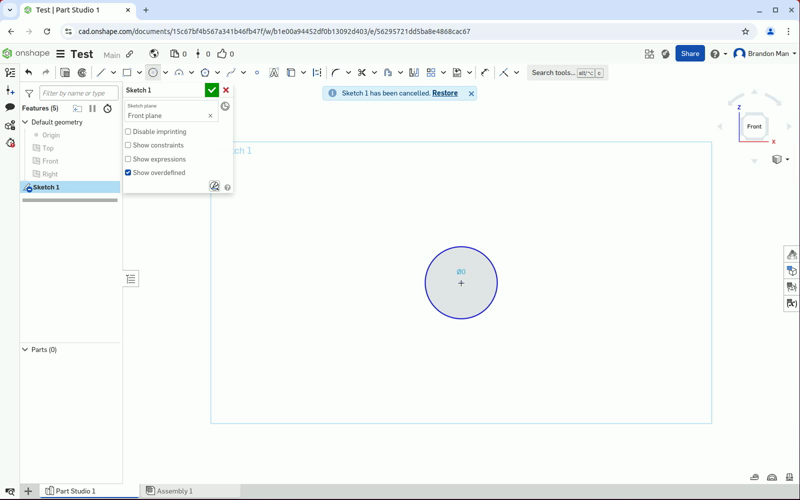
mouse_move(479, 282)
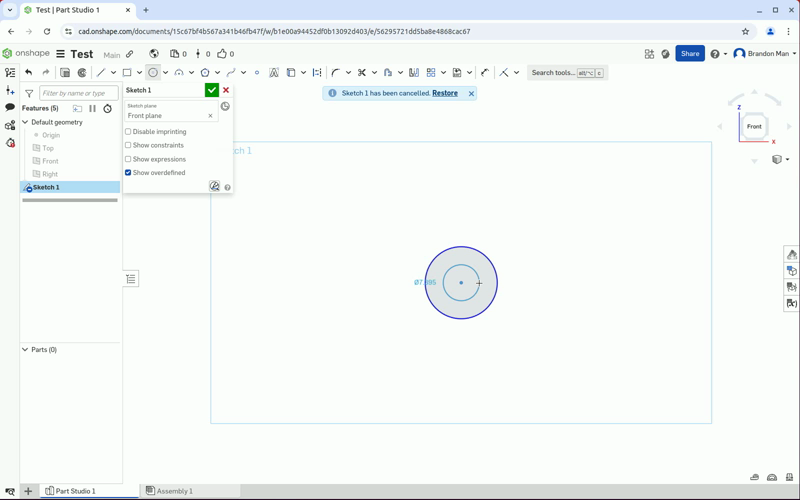
click(479, 282)
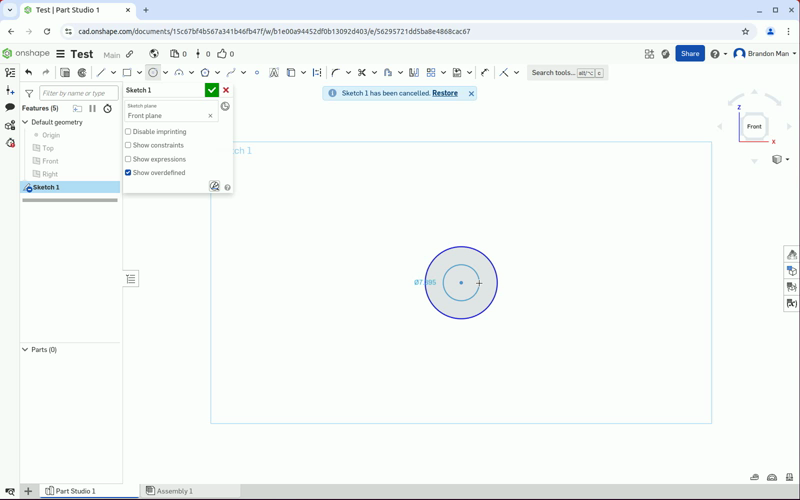
key(esc)
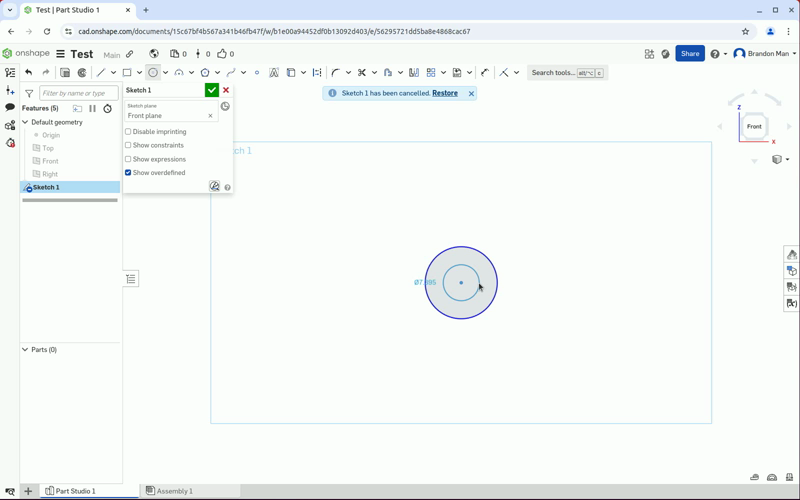
mouse_move(435, 271)
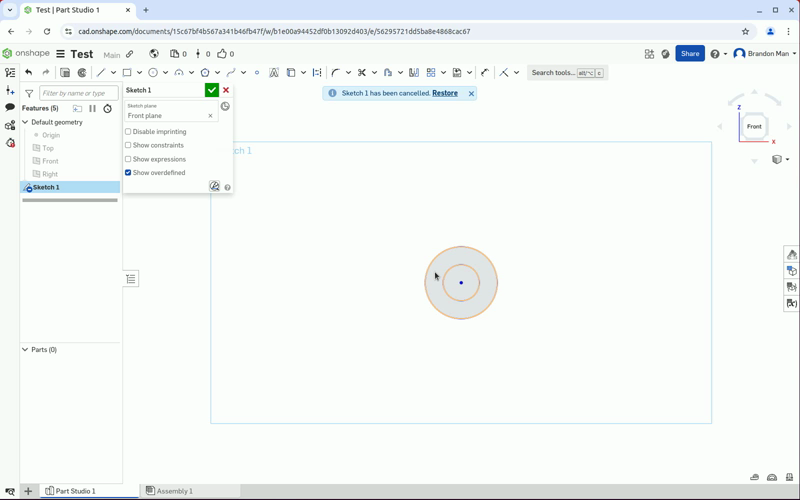
click(435, 271)
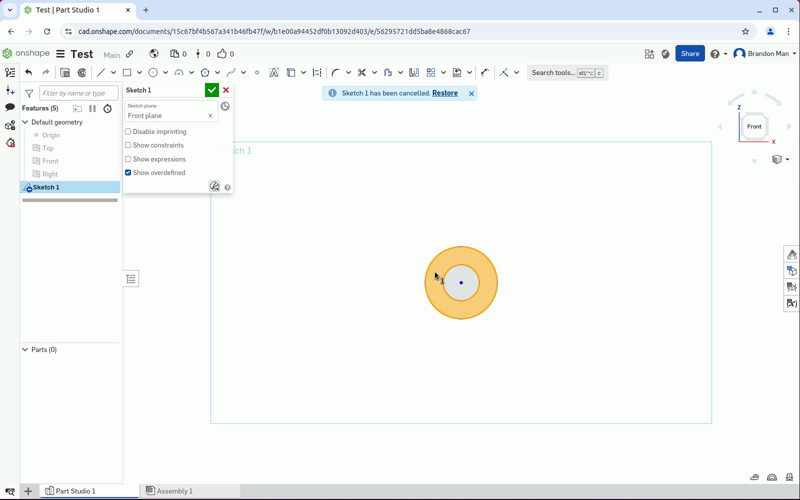
mouse_move(73, 352)
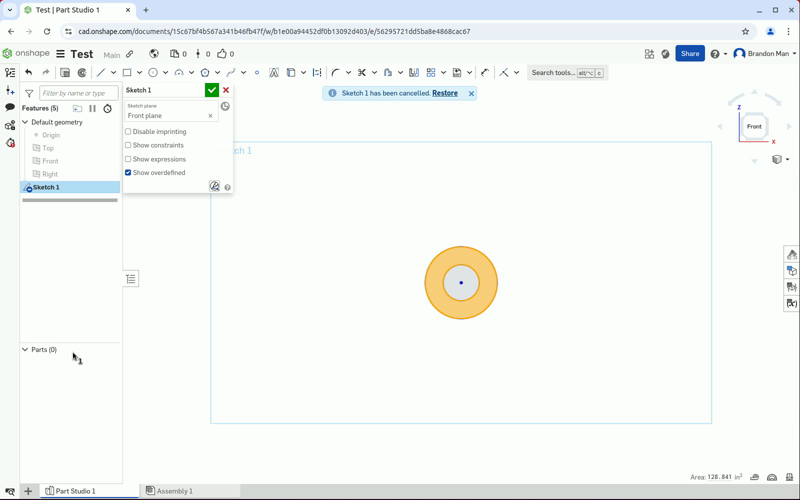
key(shift+y)
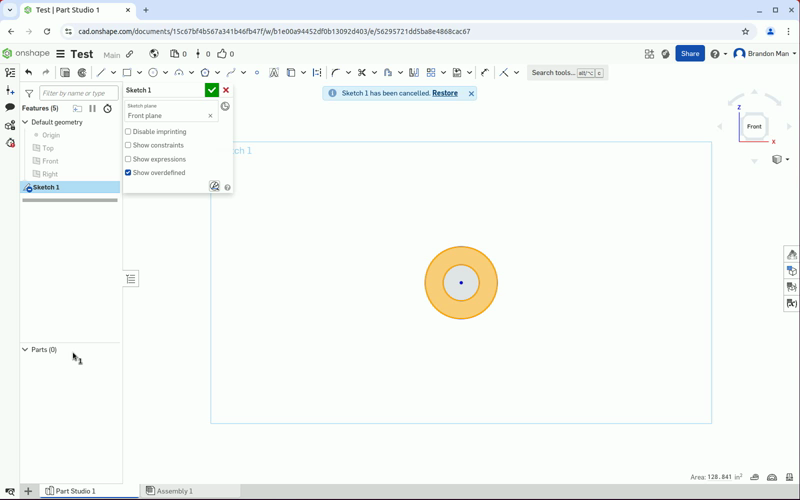
key(shift+e)
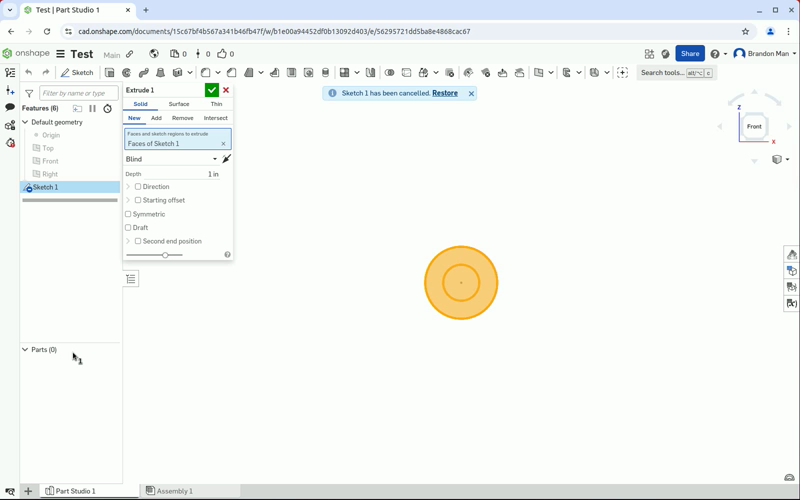
mouse_move(143, 106)
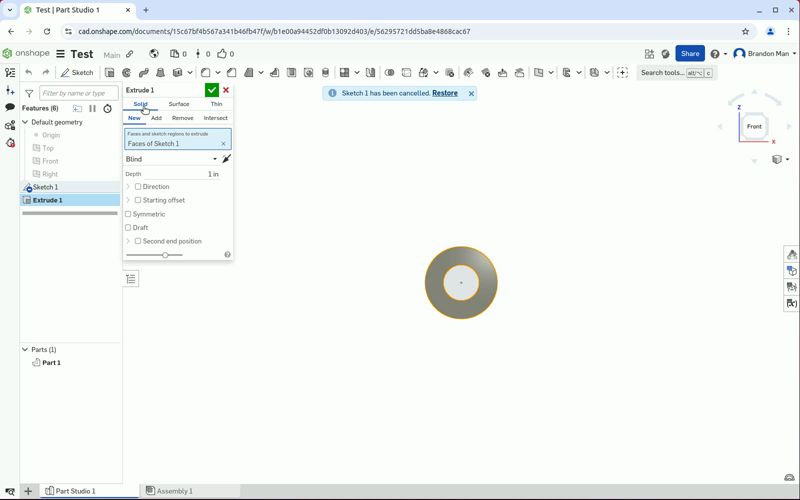
click(143, 106)
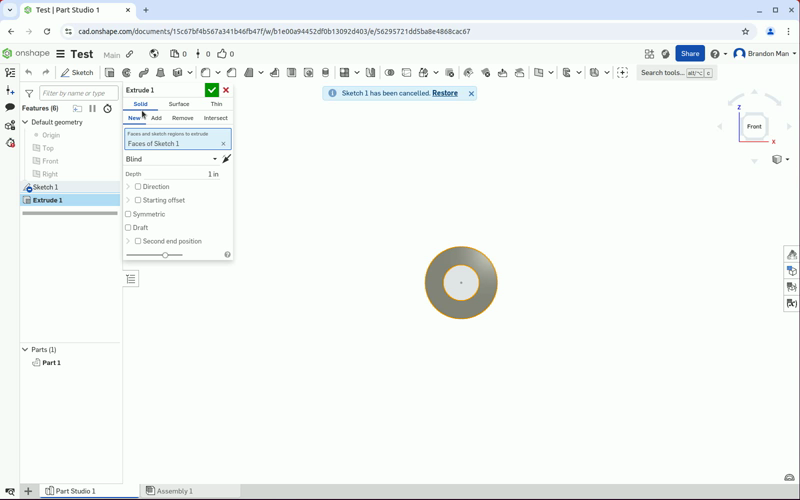
mouse_move(137, 120)
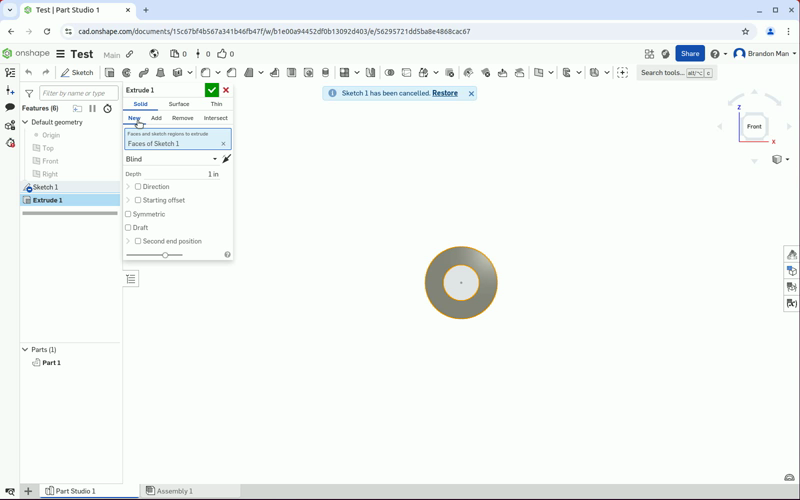
click(137, 120)
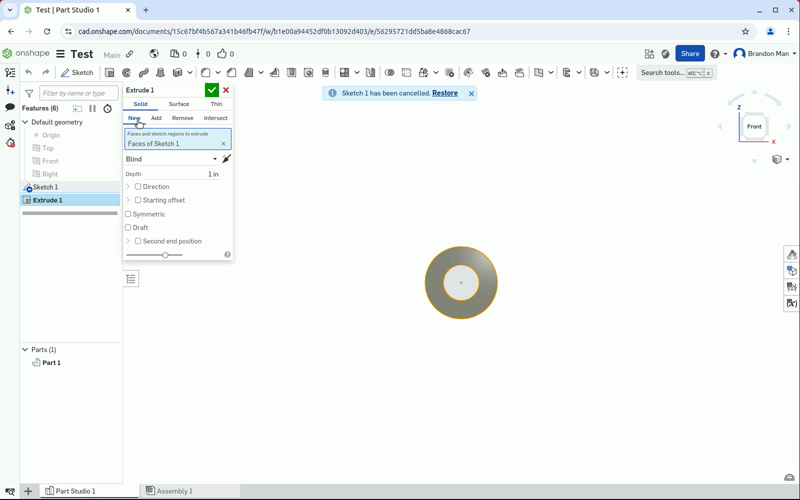
key(tab, 4)
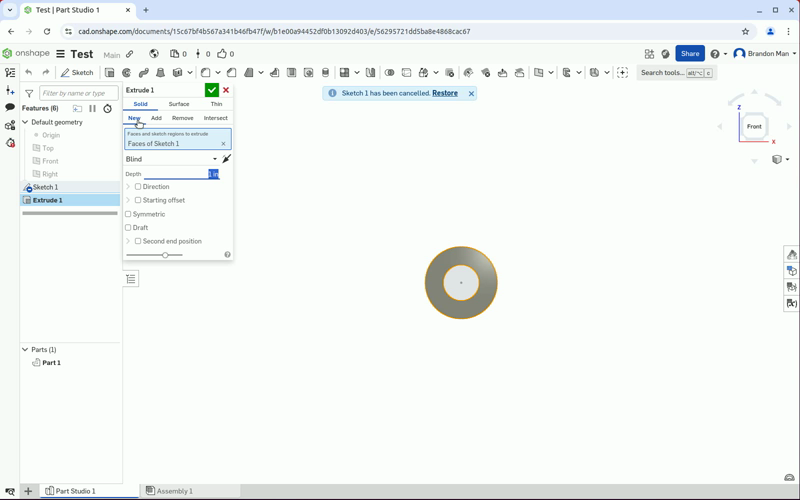
text(3.611)
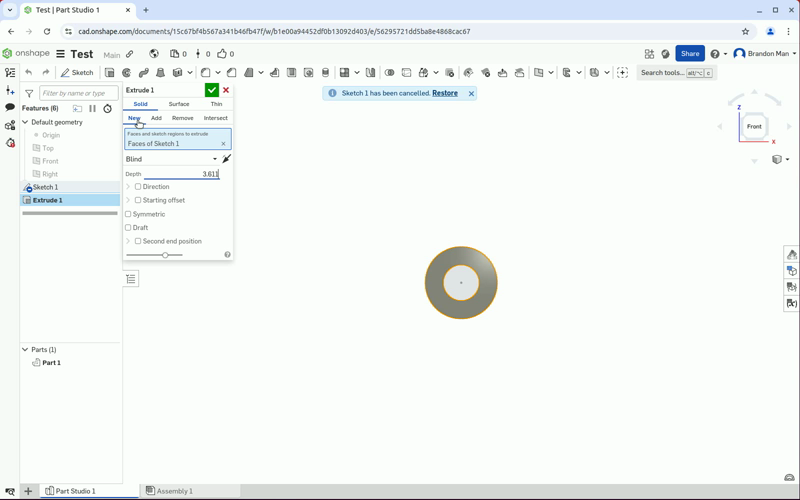
key(enter)
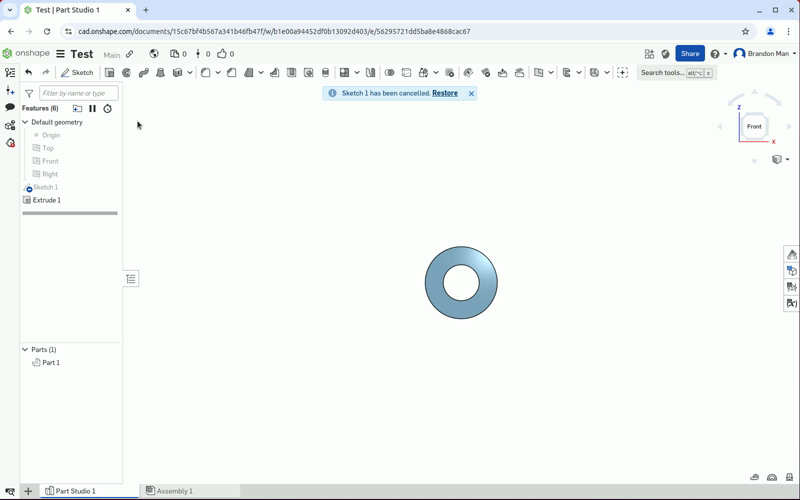
key(shift+h)
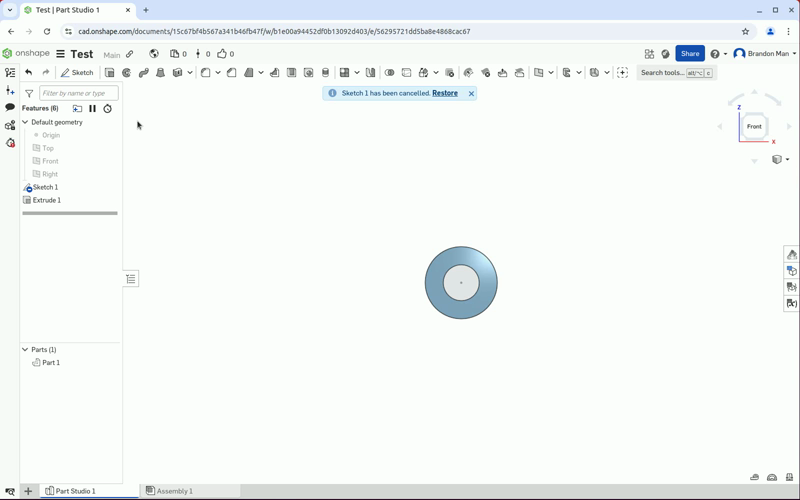
key(shift+h)
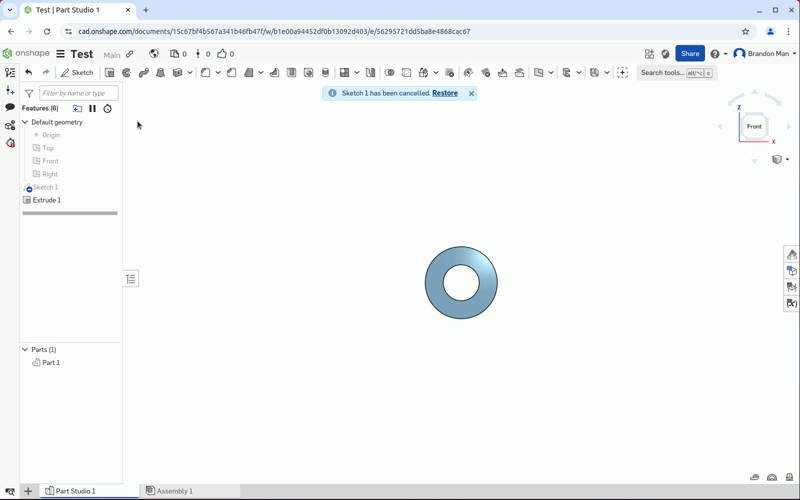
mouse_move(73, 189)
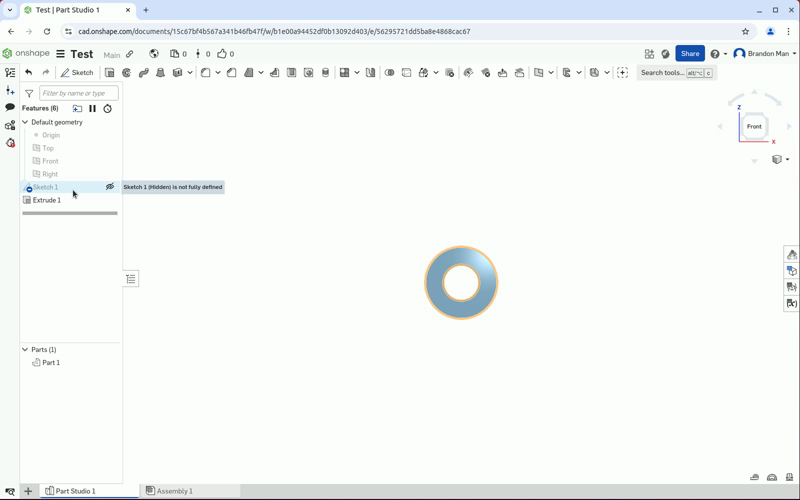
click(73, 189)
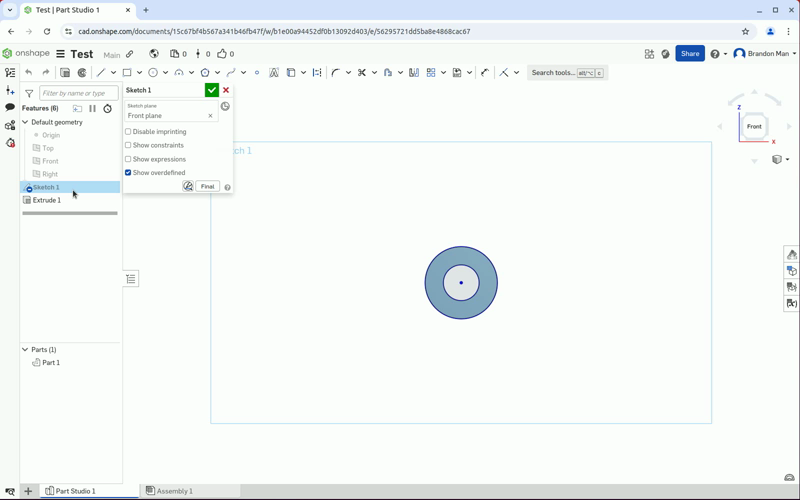
mouse_move(229, 92)
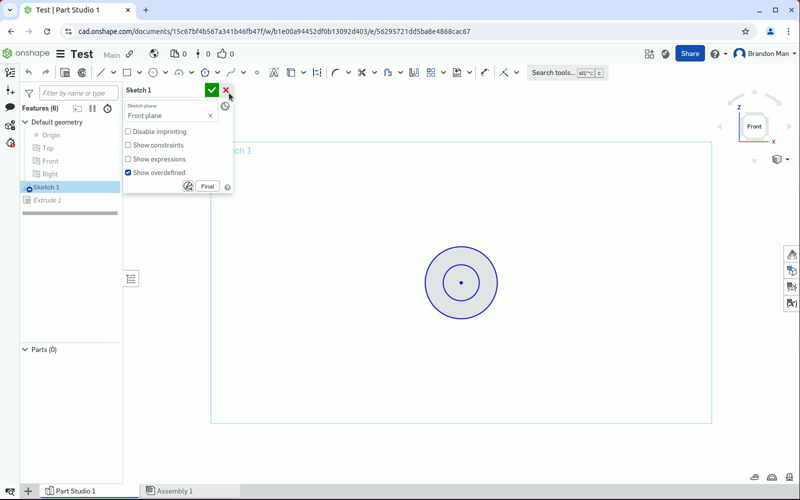
click(229, 92)
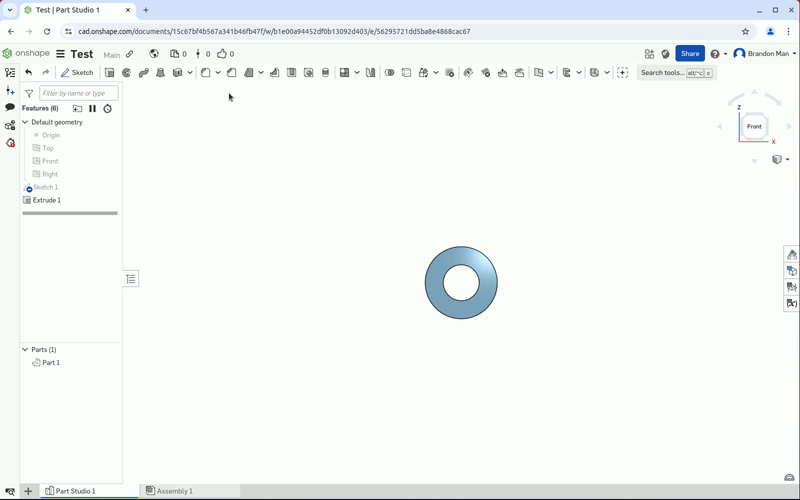
mouse_move(541, 75)
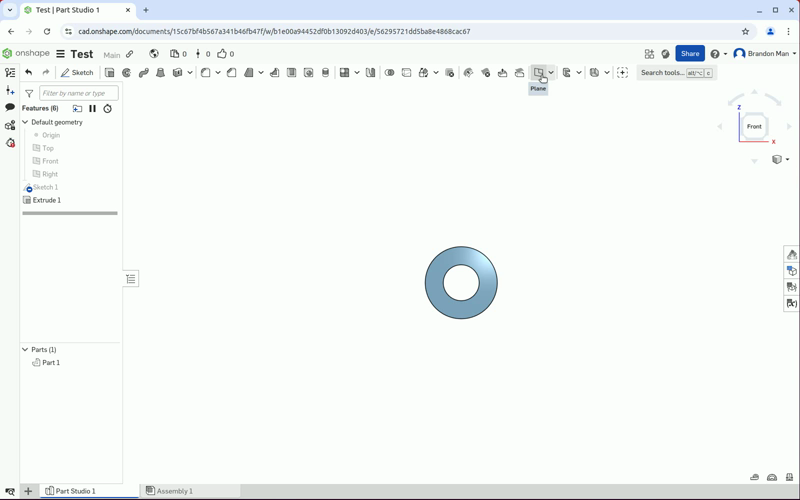
click(541, 75)
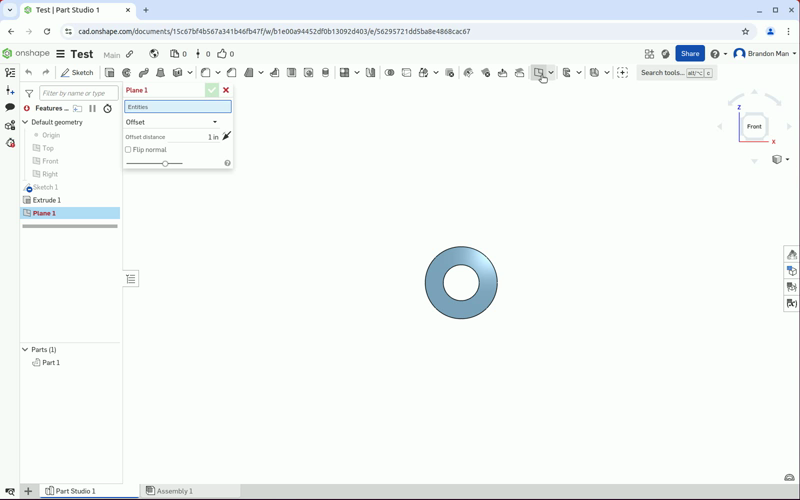
mouse_move(73, 163)
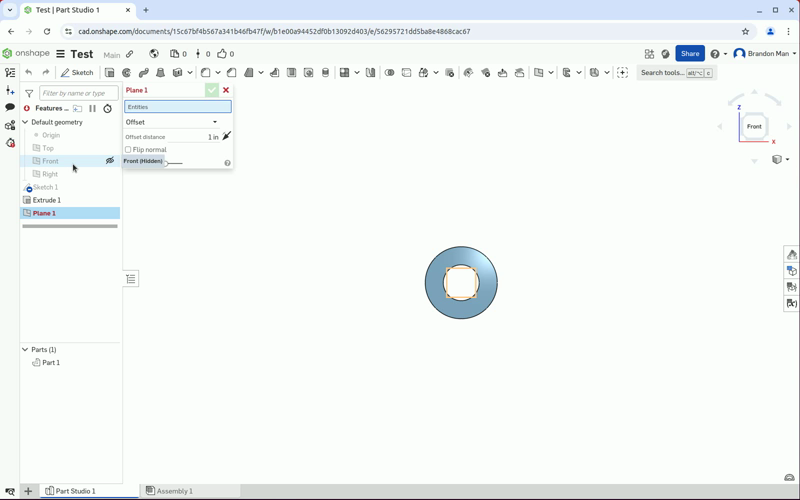
click(73, 163)
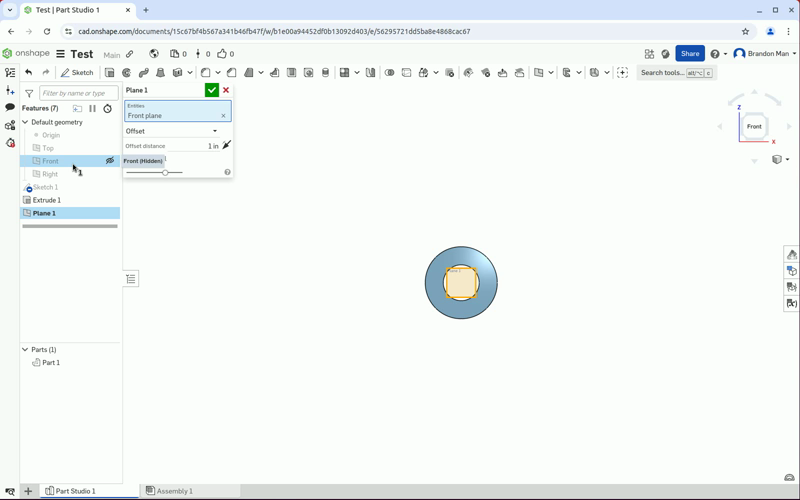
key(tab, 2)
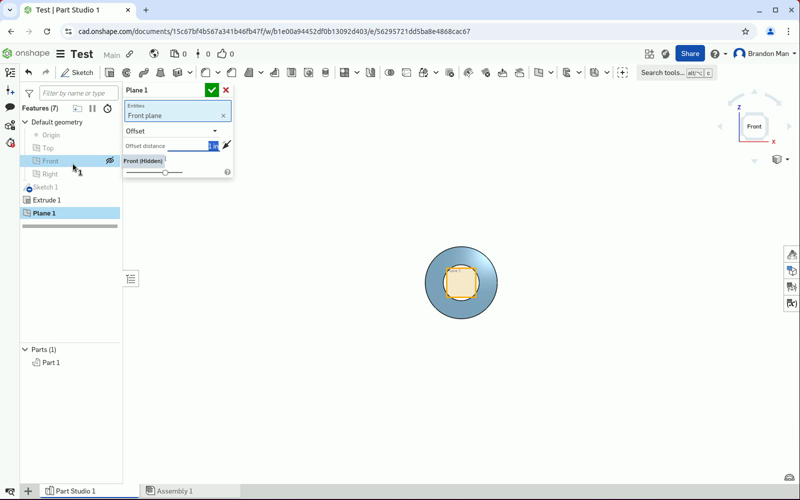
text(3.605)
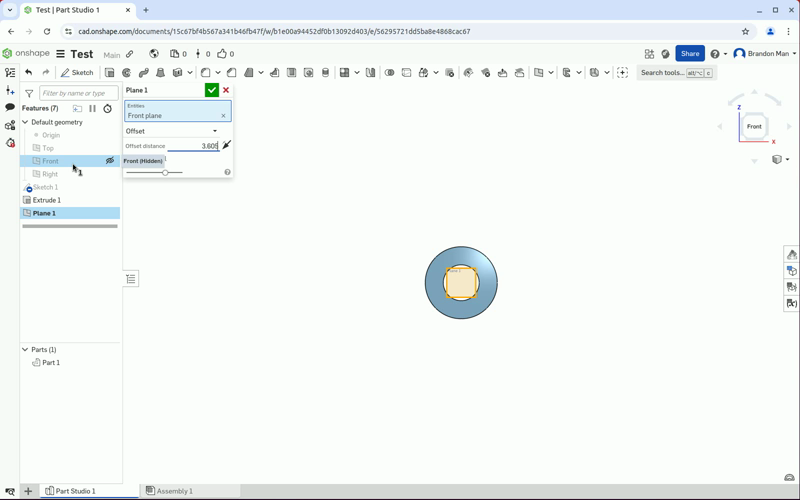
key(enter, 2)
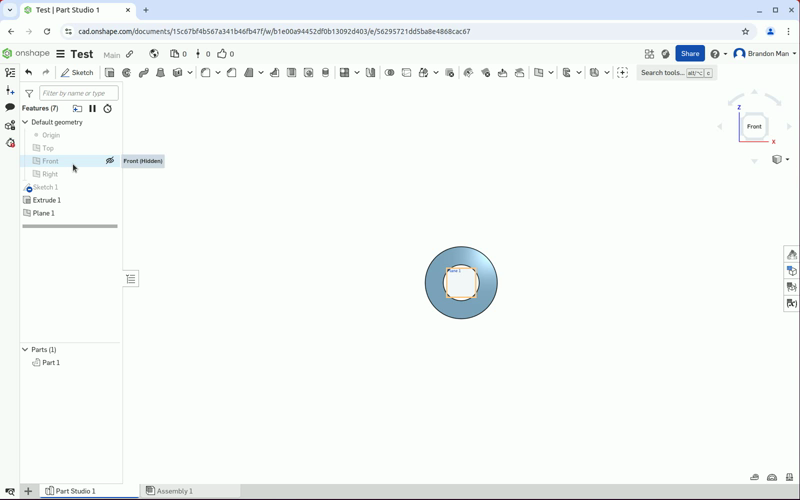
key(shift+s)
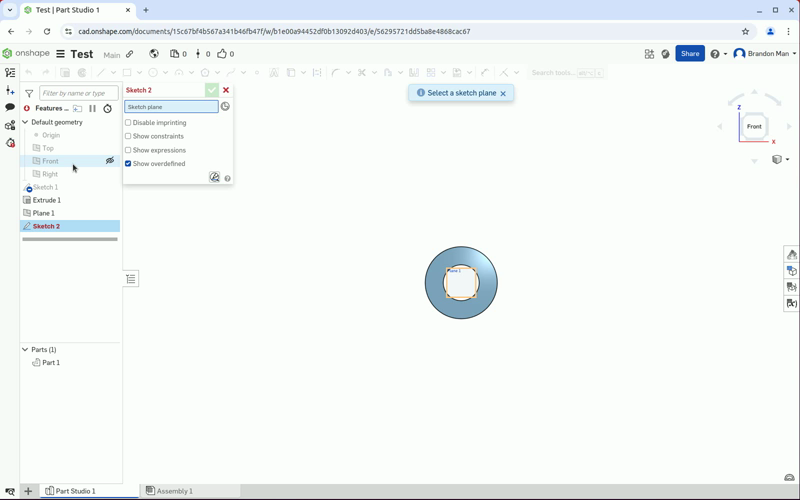
mouse_move(73, 215)
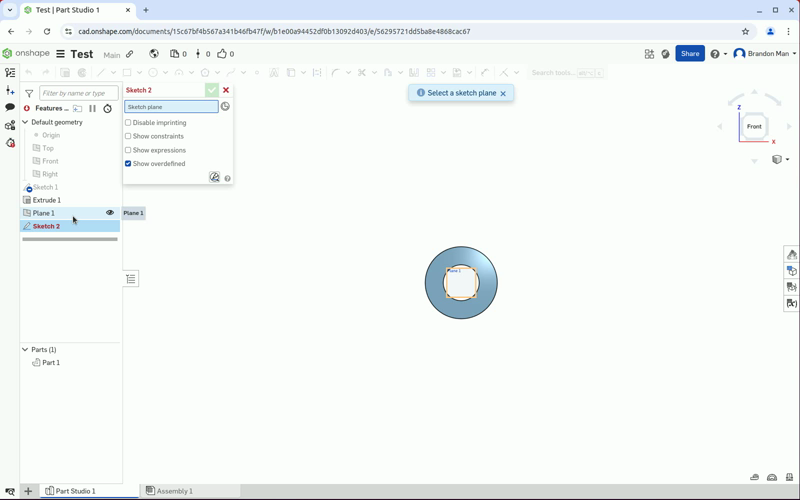
click(73, 215)
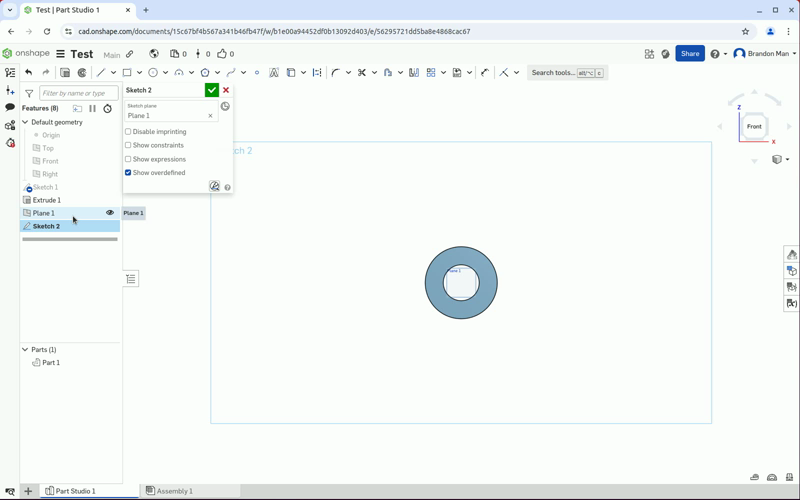
mouse_move(73, 352)
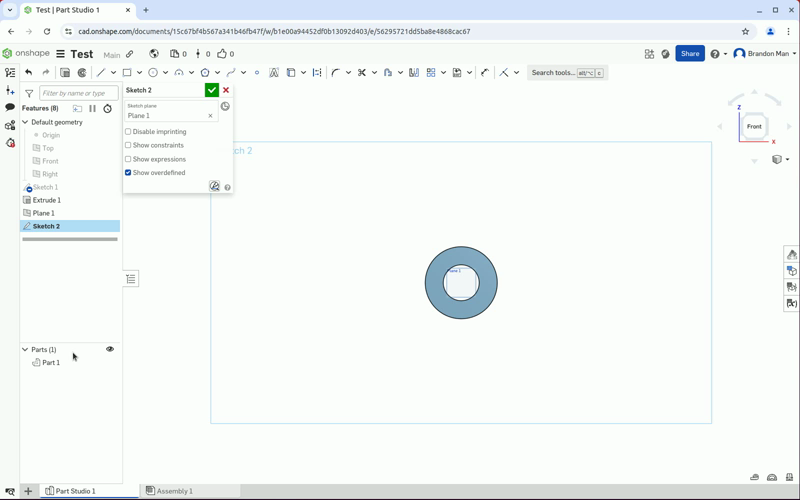
key(y)
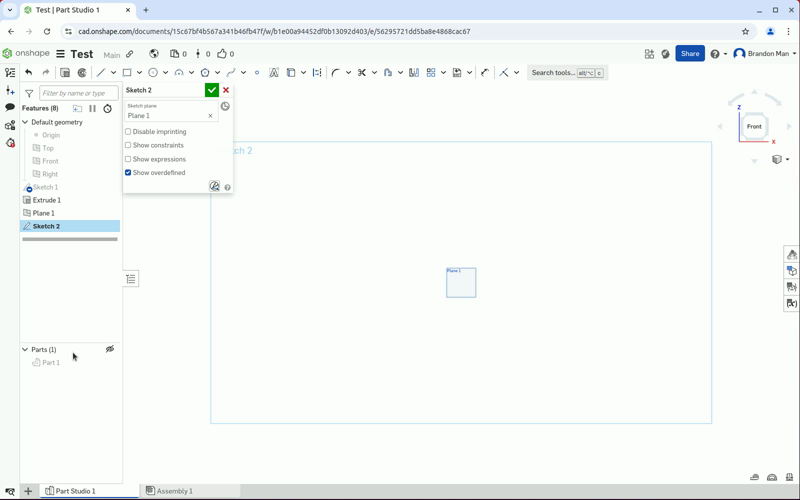
key(c)
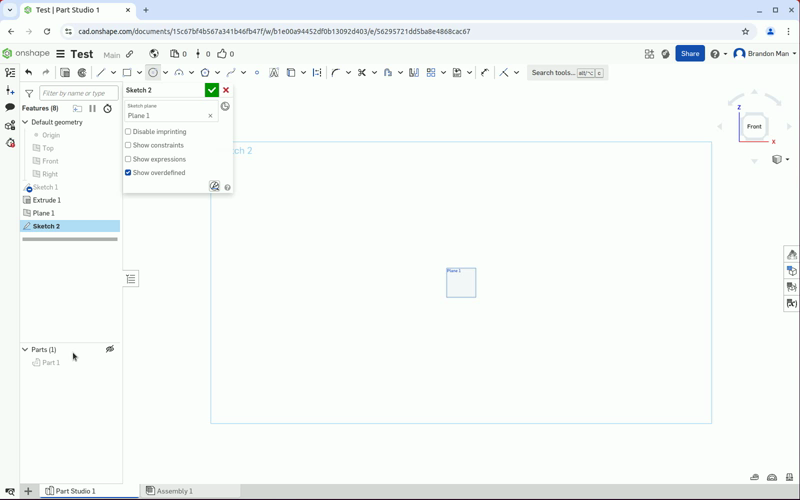
key_down(shift)
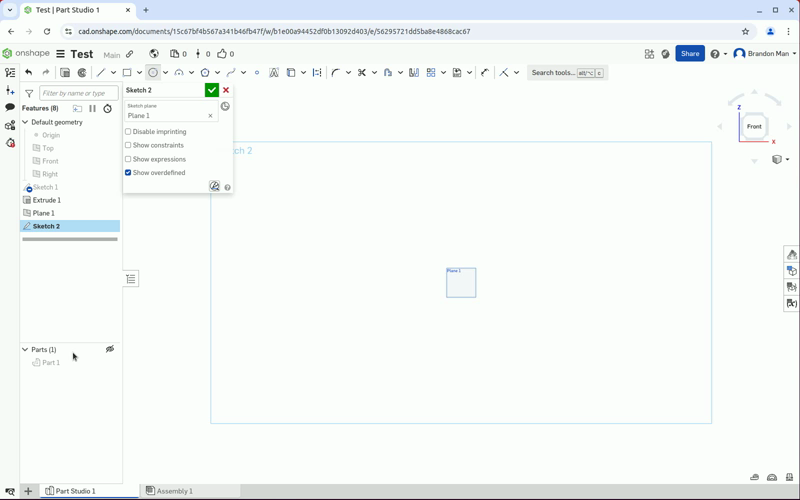
mouse_move(460, 282)
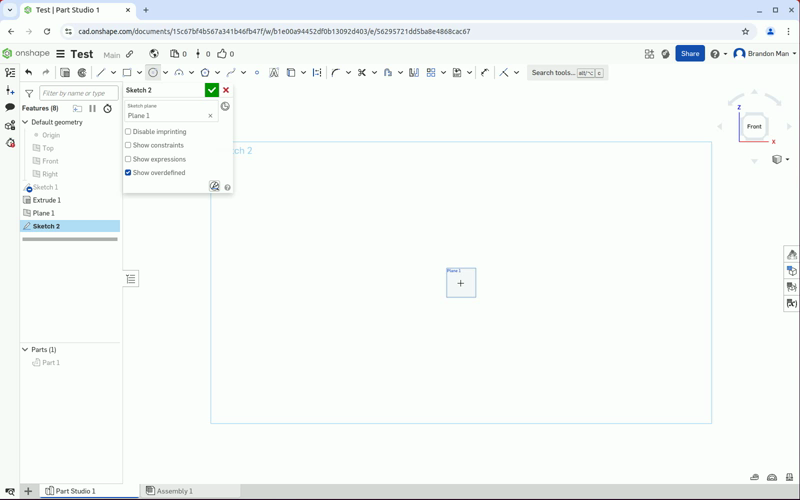
click(460, 282)
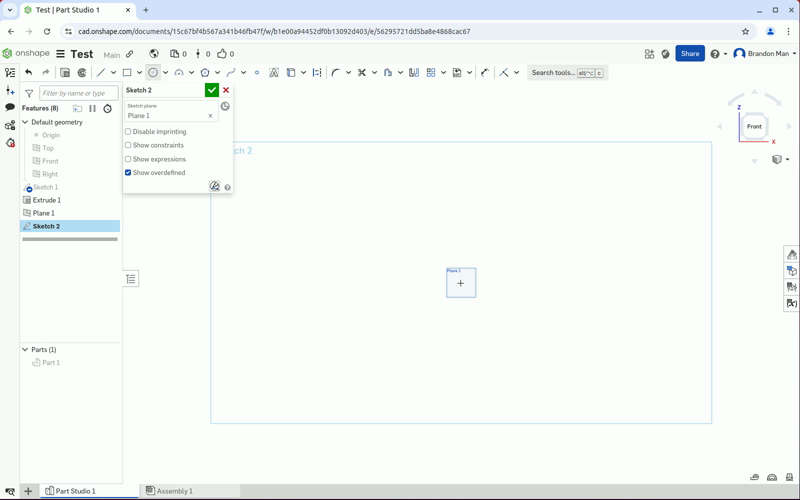
key_up(shift)
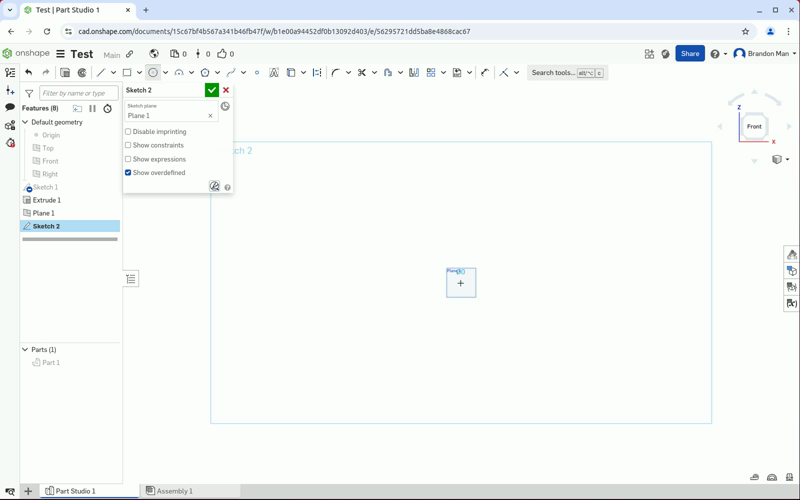
mouse_move(492, 282)
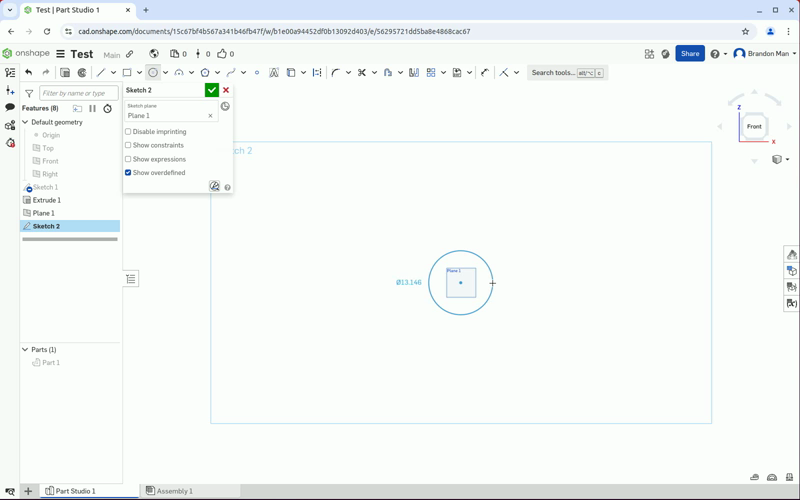
click(492, 282)
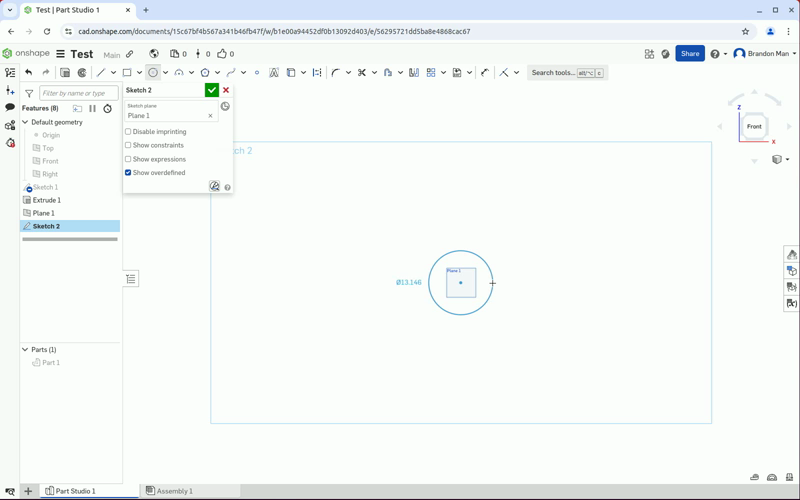
key(esc)
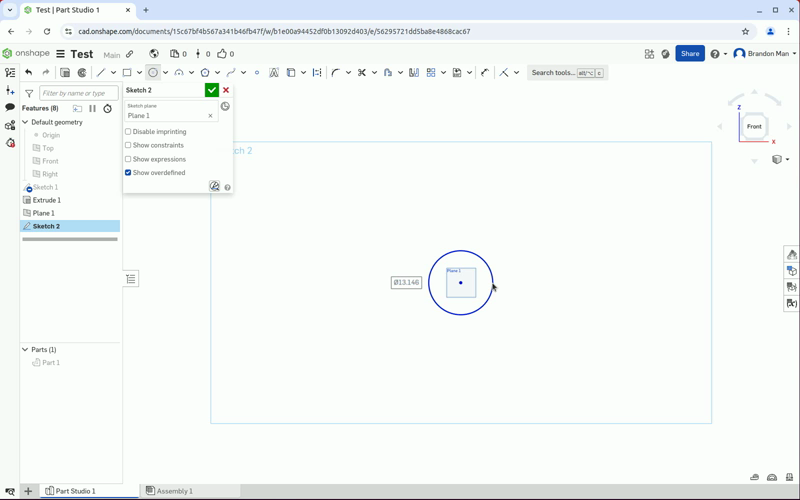
key(c)
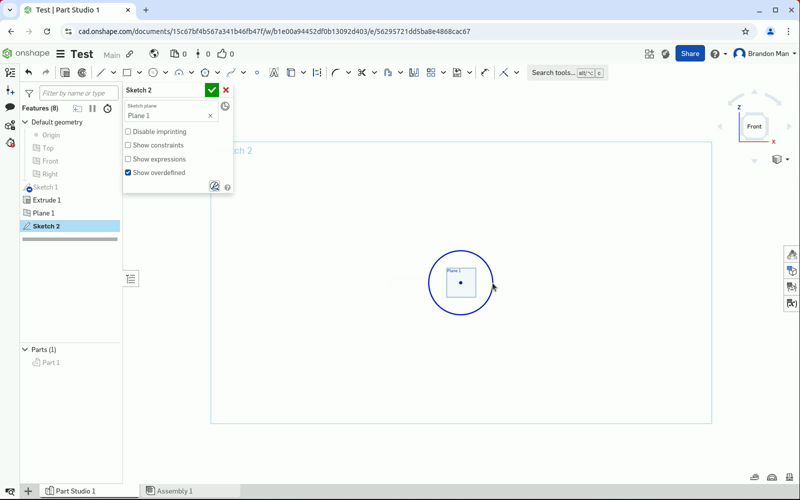
key_down(shift)
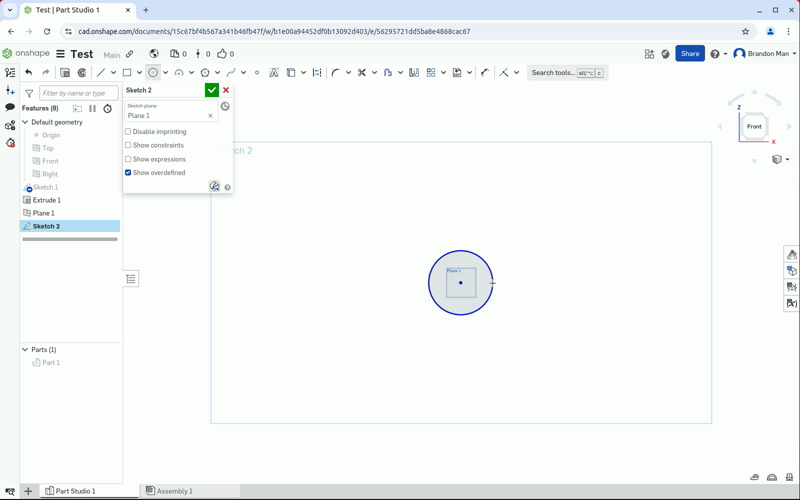
mouse_move(460, 282)
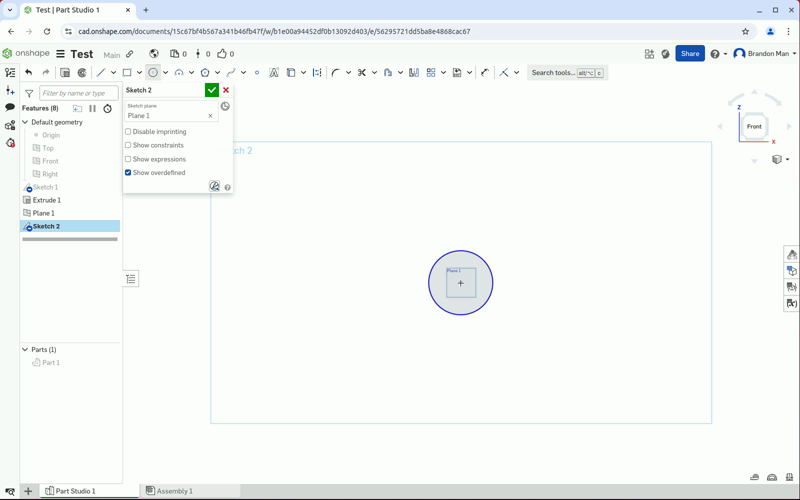
click(460, 282)
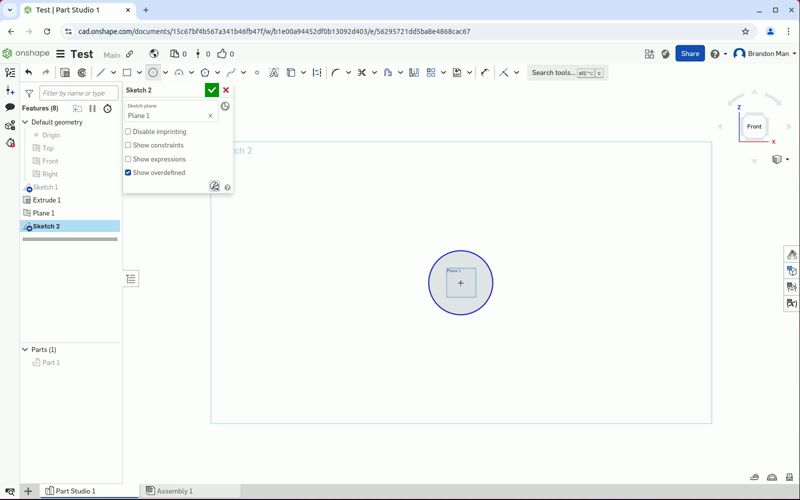
key_up(shift)
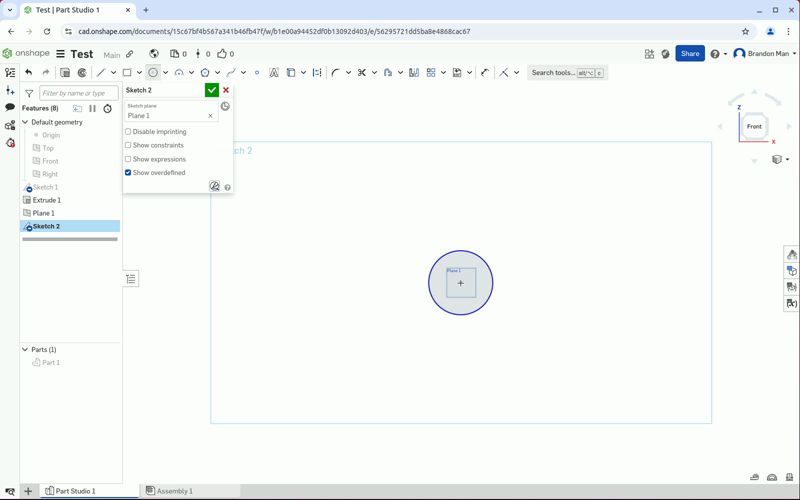
mouse_move(478, 282)
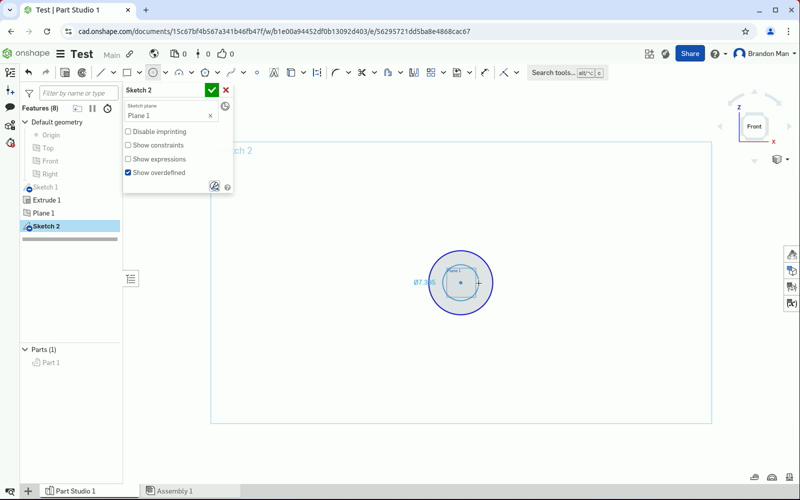
click(478, 282)
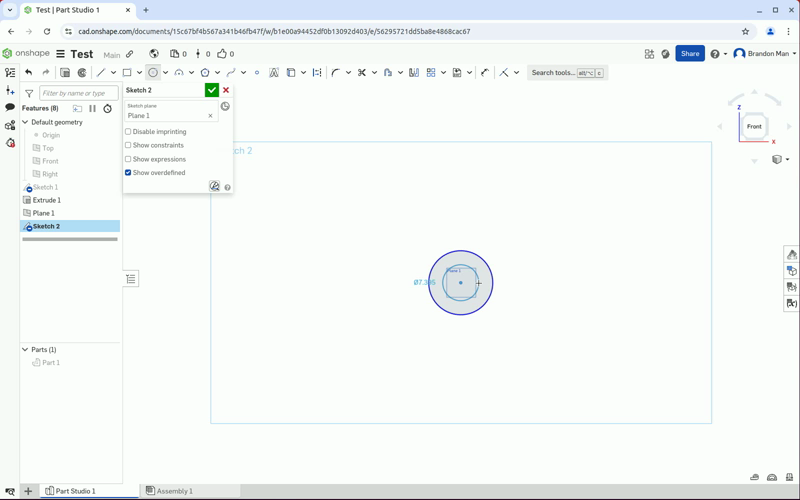
key(esc)
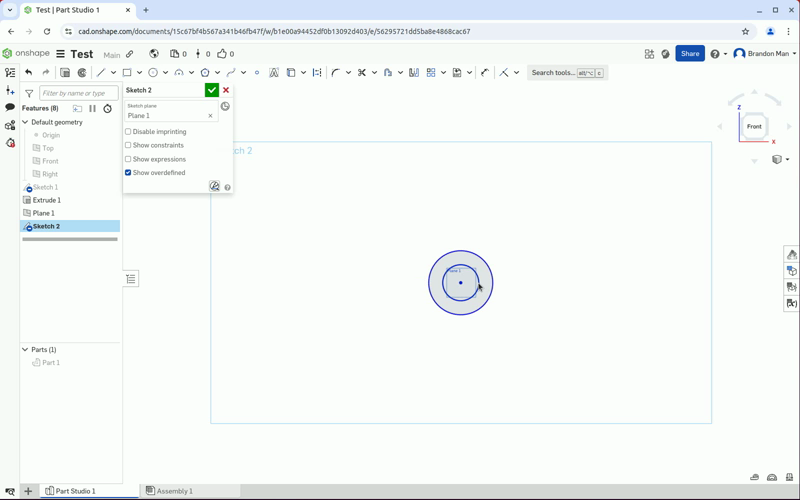
mouse_move(484, 289)
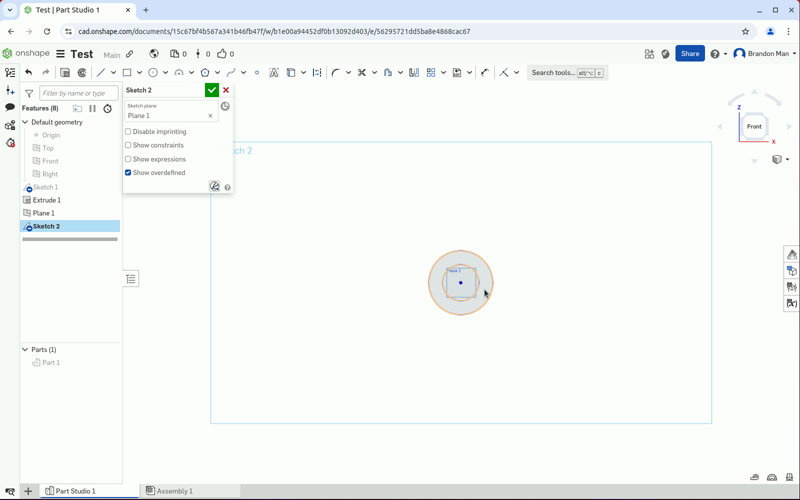
click(484, 289)
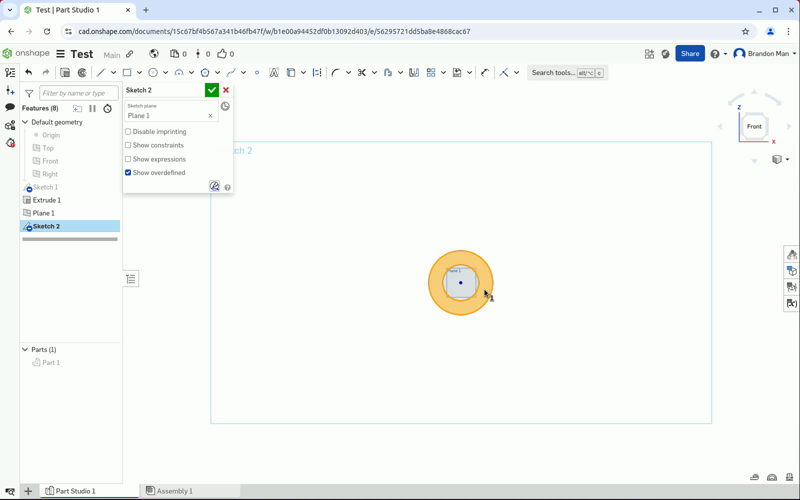
mouse_move(73, 352)
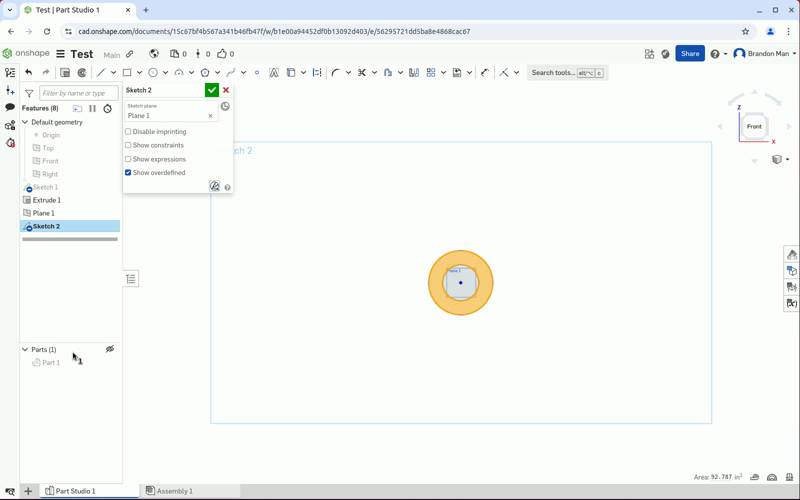
key(shift+y)
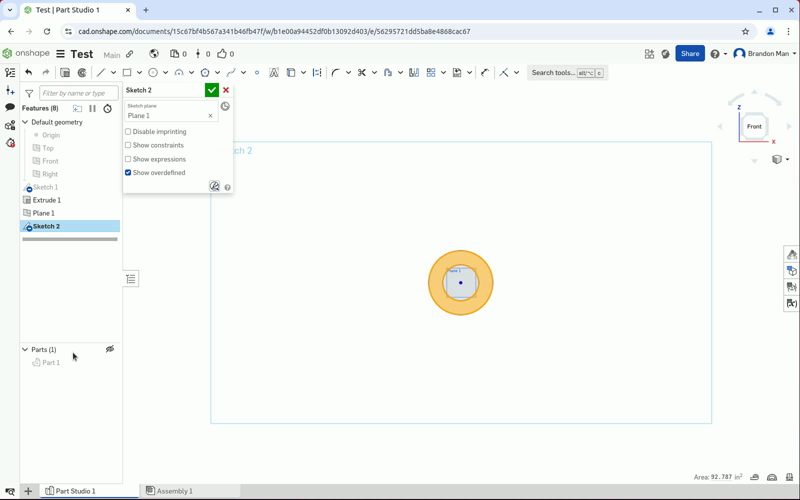
key(shift+e)
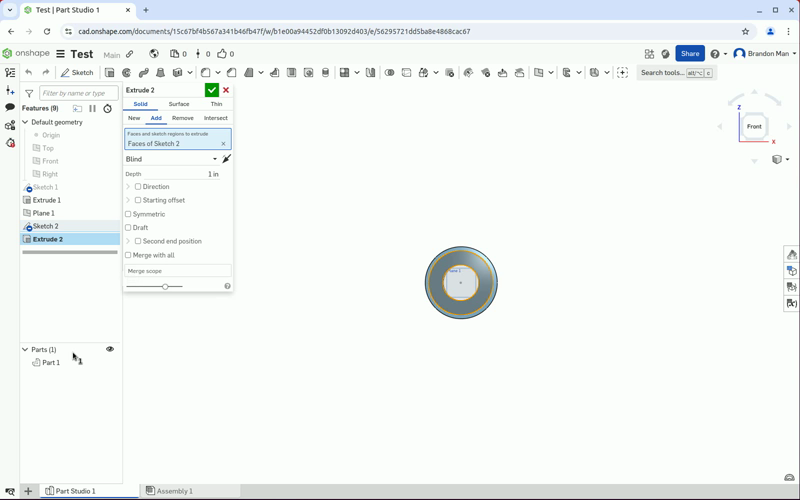
mouse_move(143, 106)
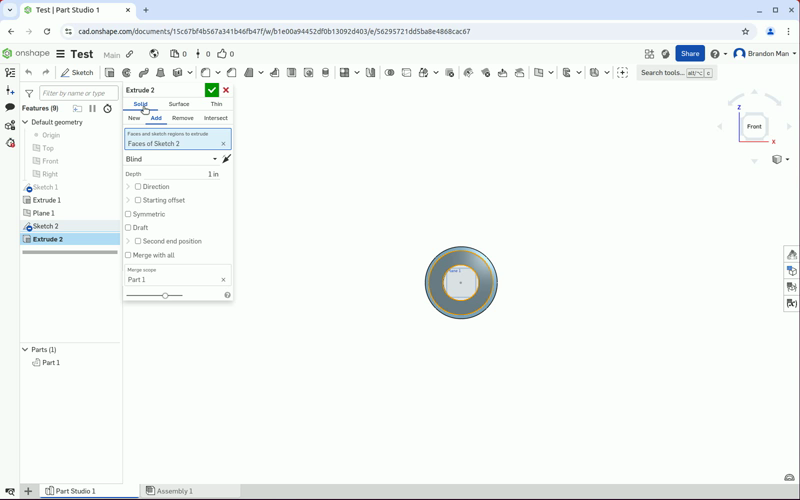
click(143, 106)
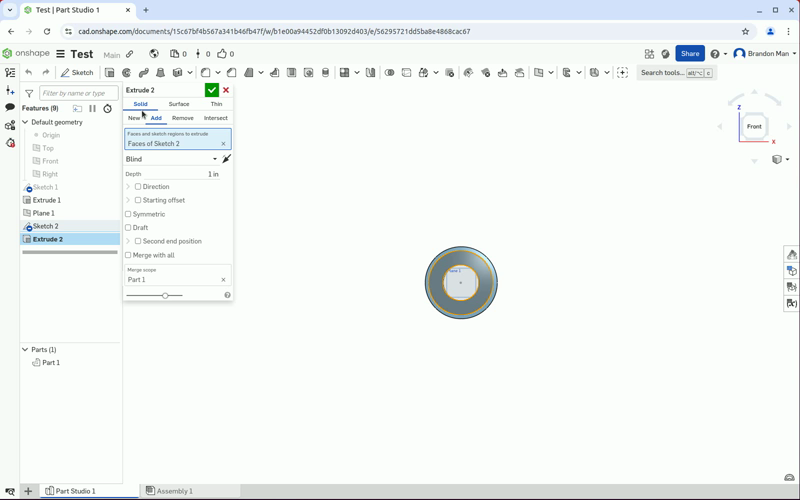
mouse_move(137, 120)
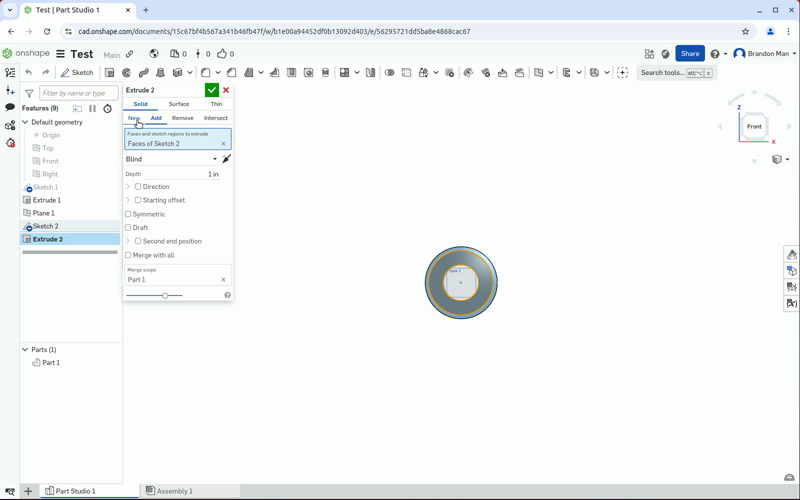
click(137, 120)
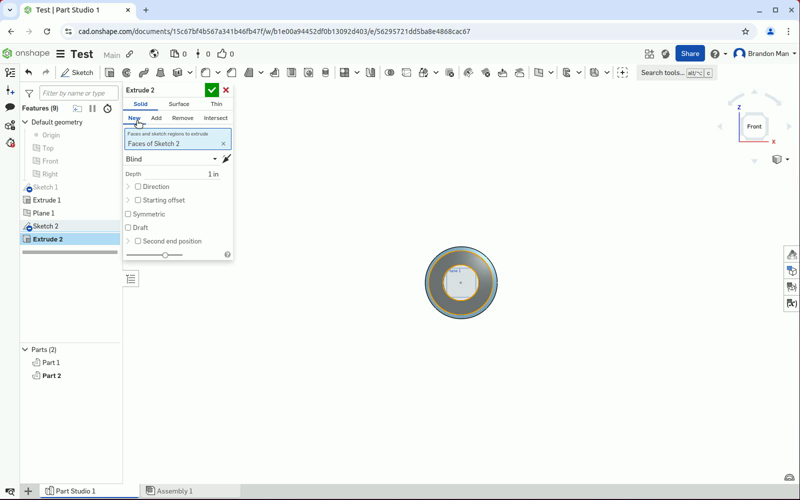
key(tab, 4)
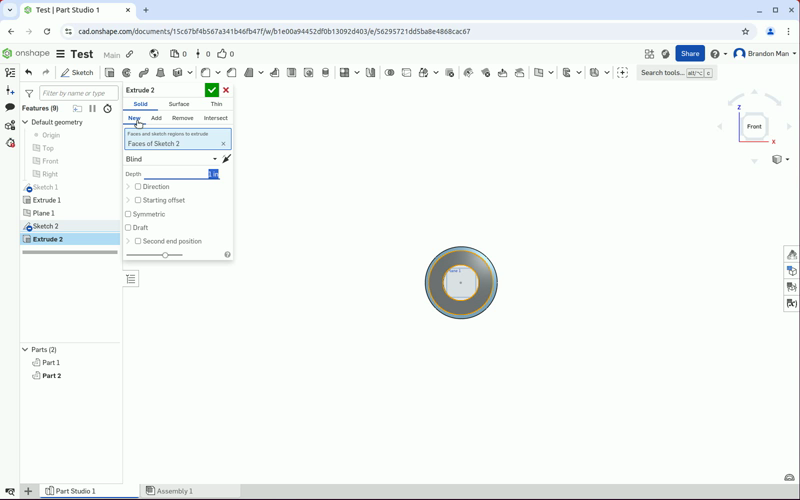
text(1.204)
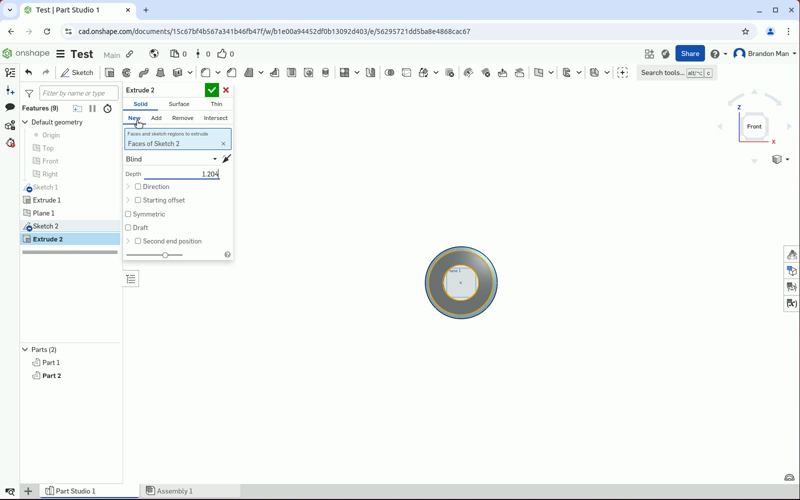
key(enter)
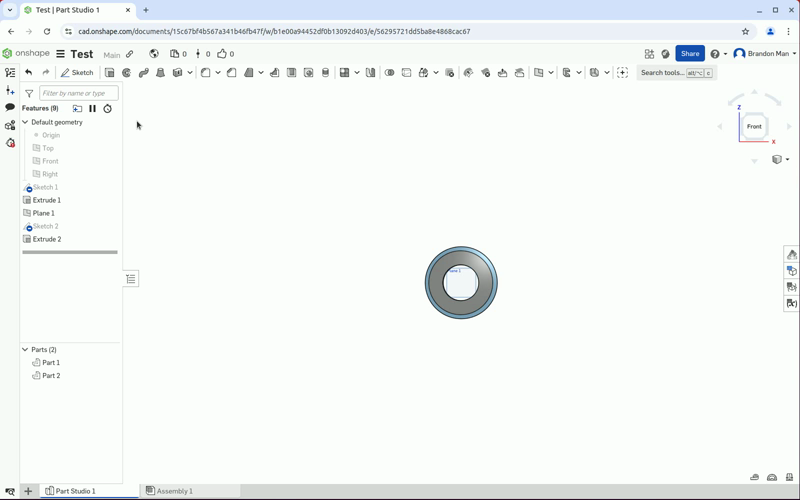
key(shift+h)
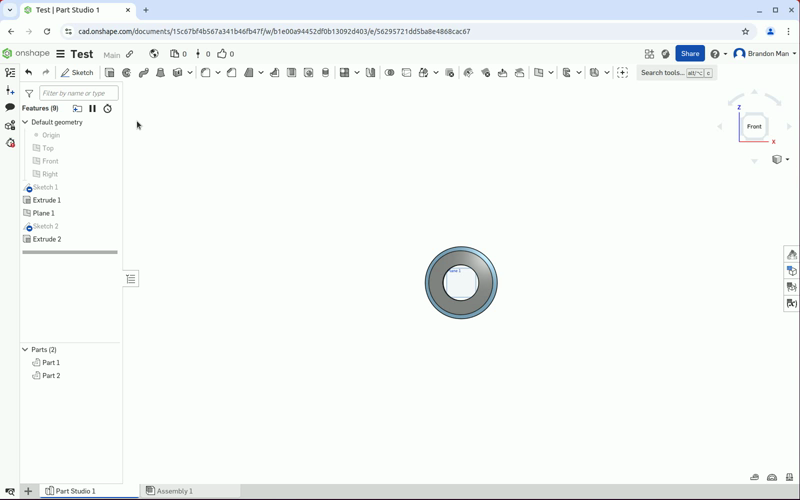
key(shift+h)
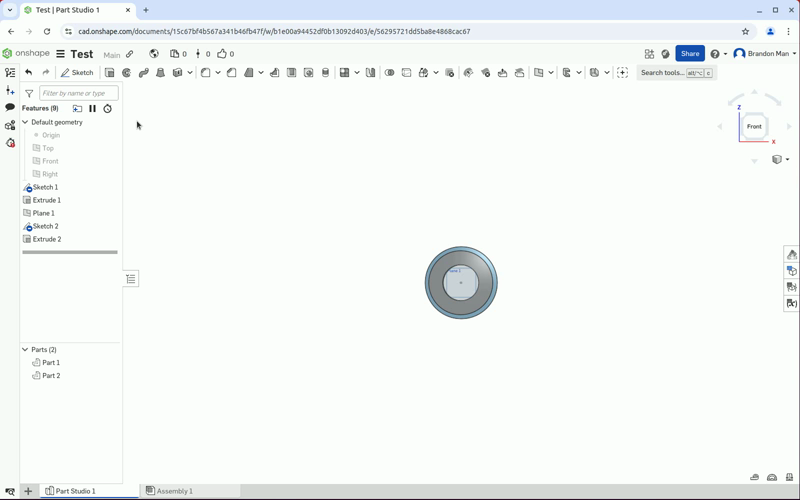
key(shift+7)
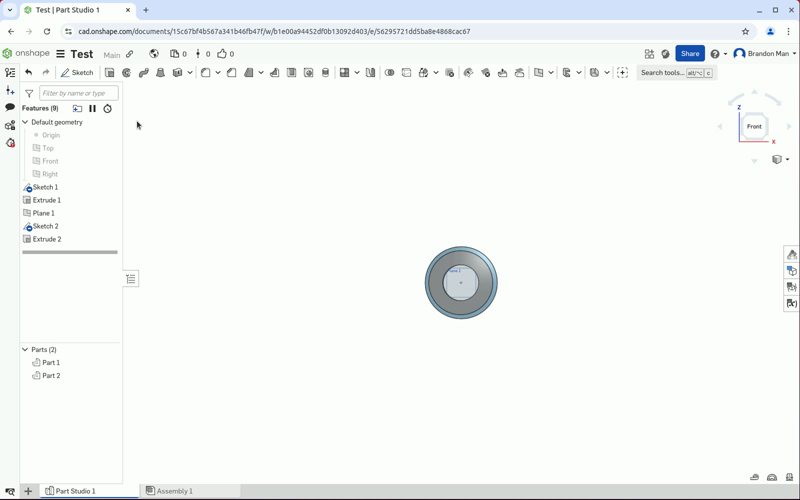
key(left, 2)
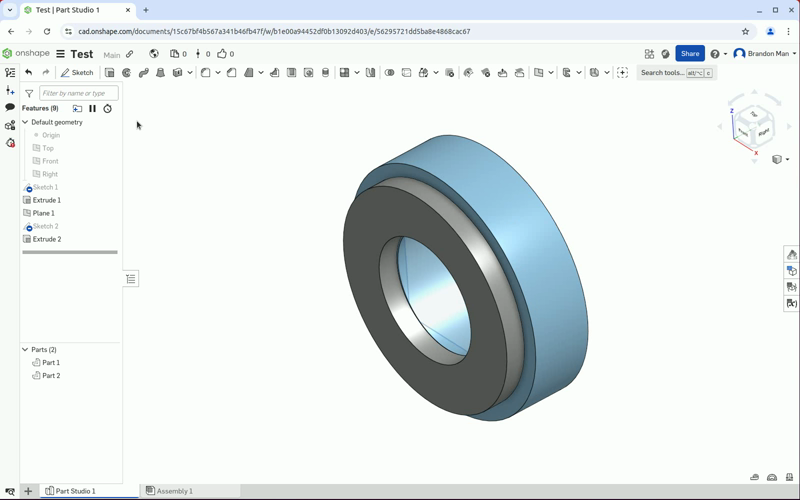
key(down, 2)
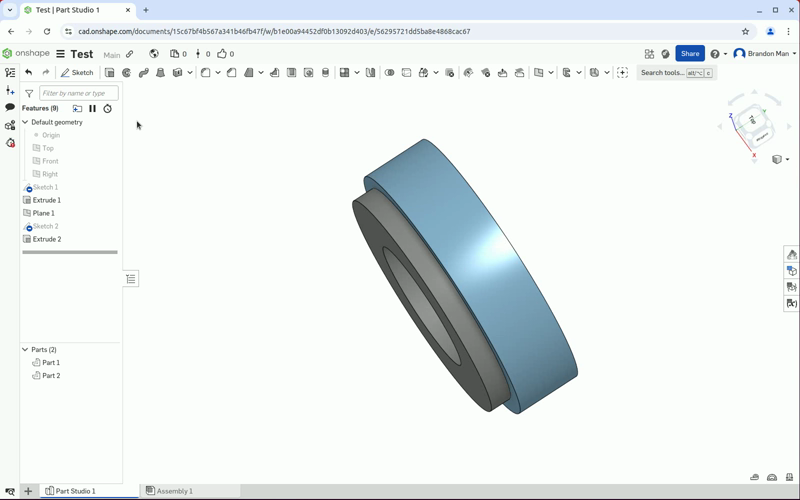
key(up, 2)
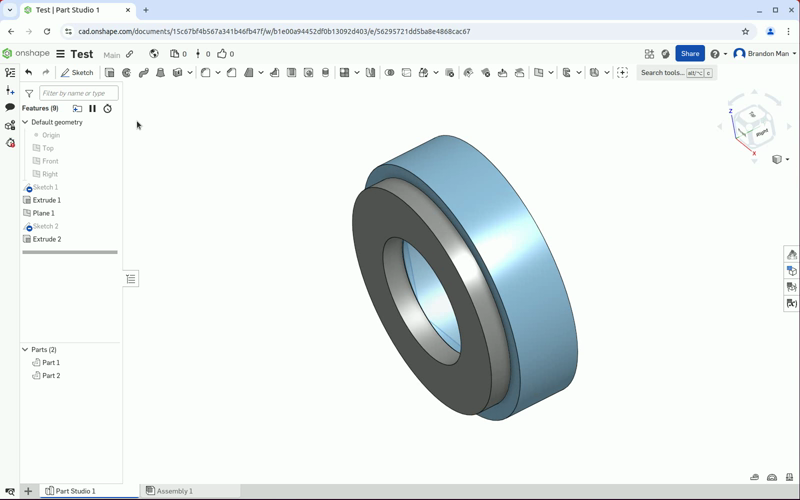
key(right, 2)
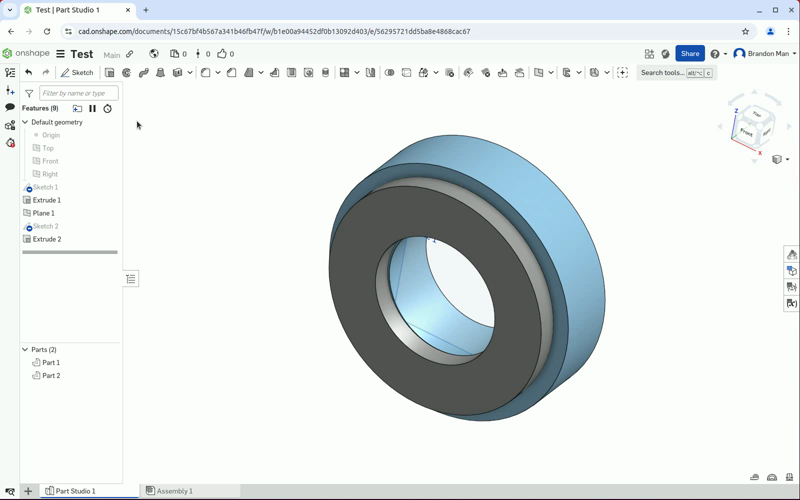
mouse_move(73, 189)
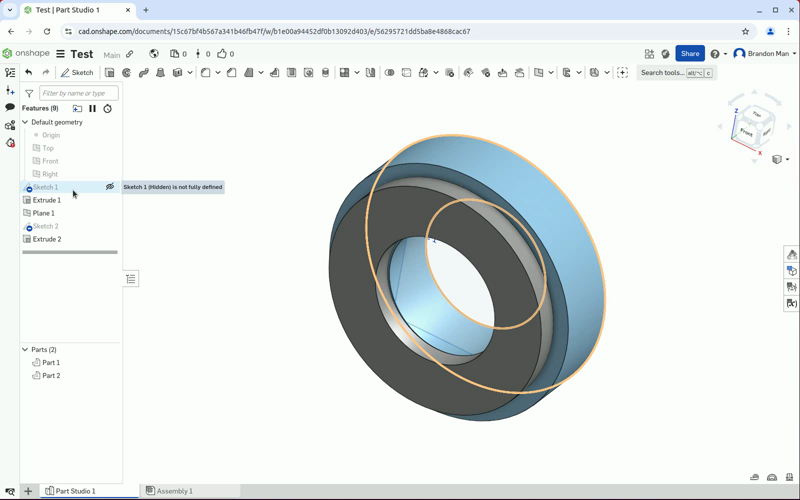
click(73, 189)